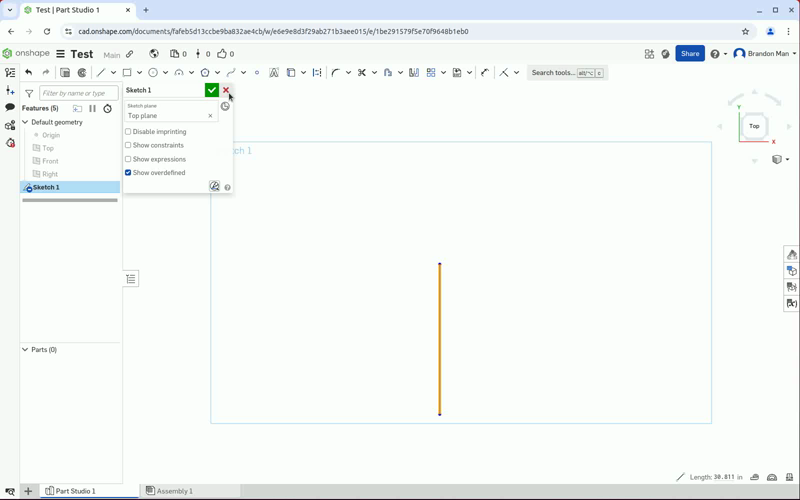
key(shift+h)
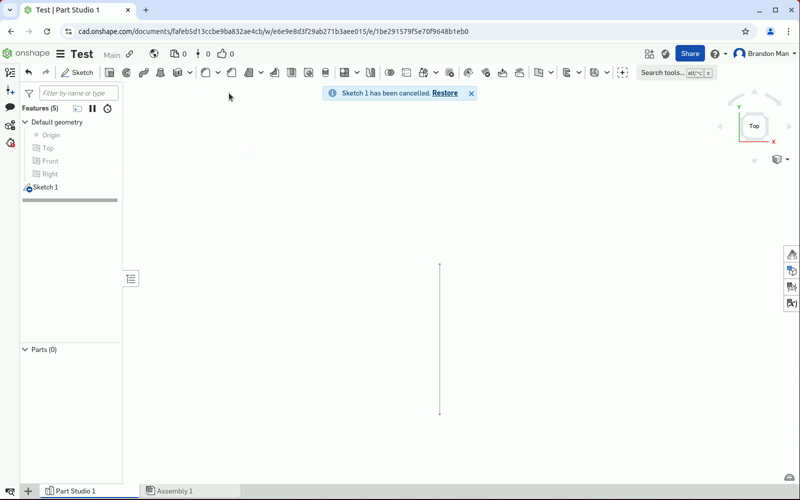
key(shift+s)
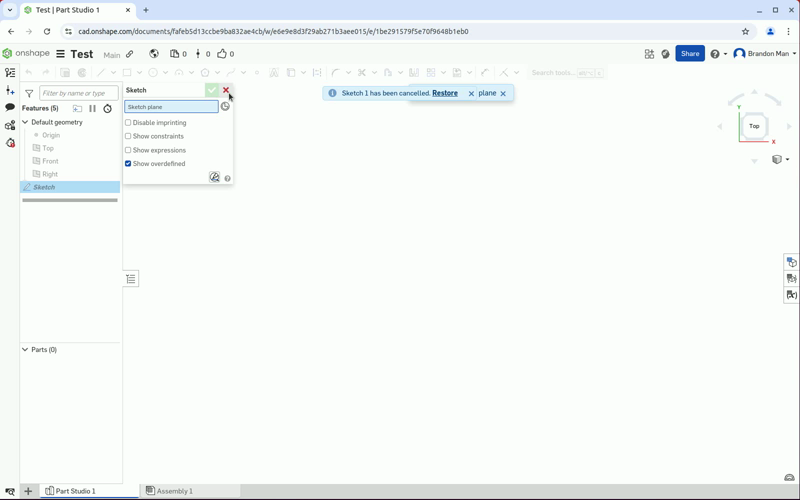
mouse_move(73, 150)
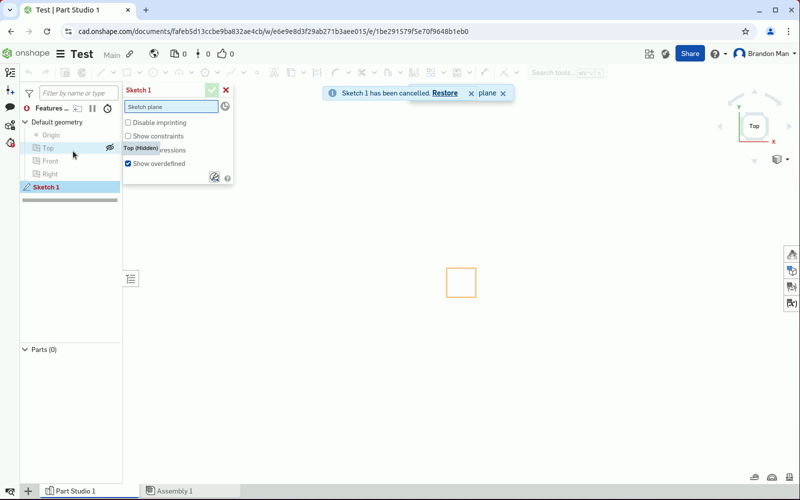
click(73, 150)
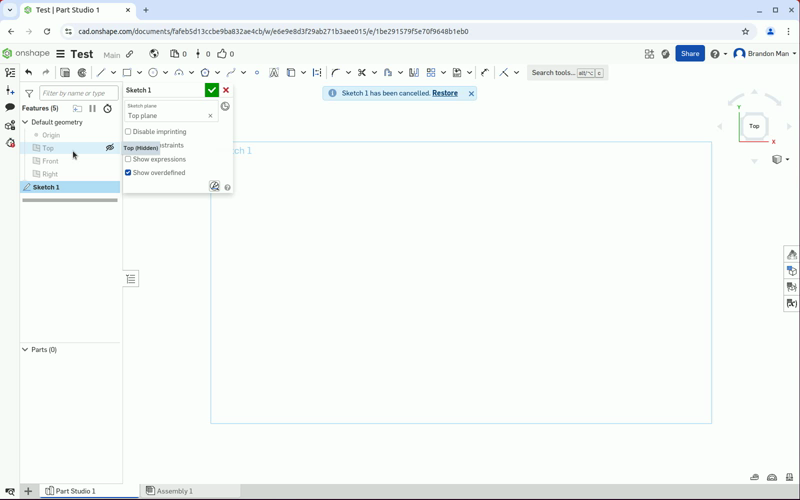
mouse_move(73, 352)
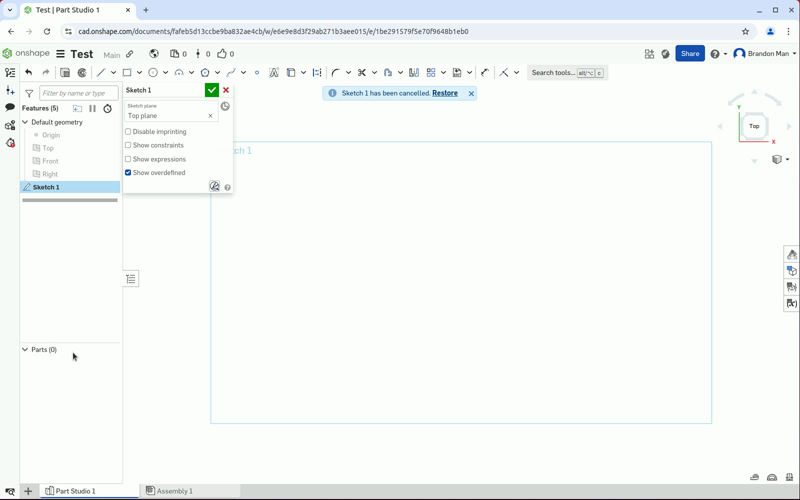
key(y)
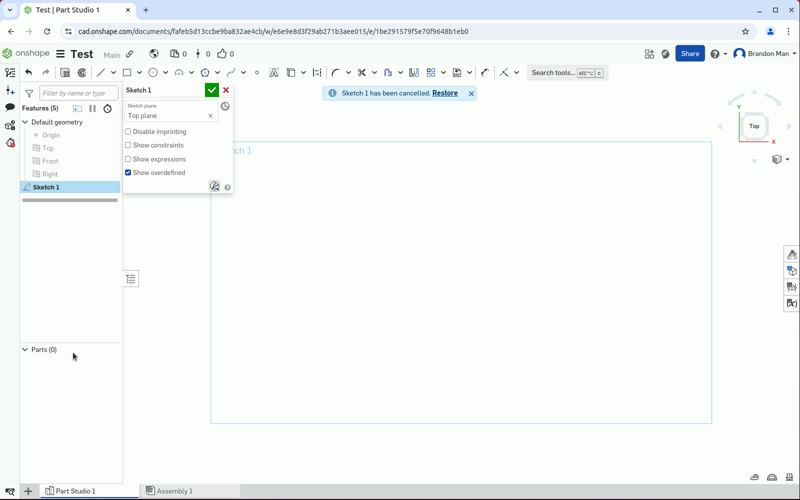
key(c)
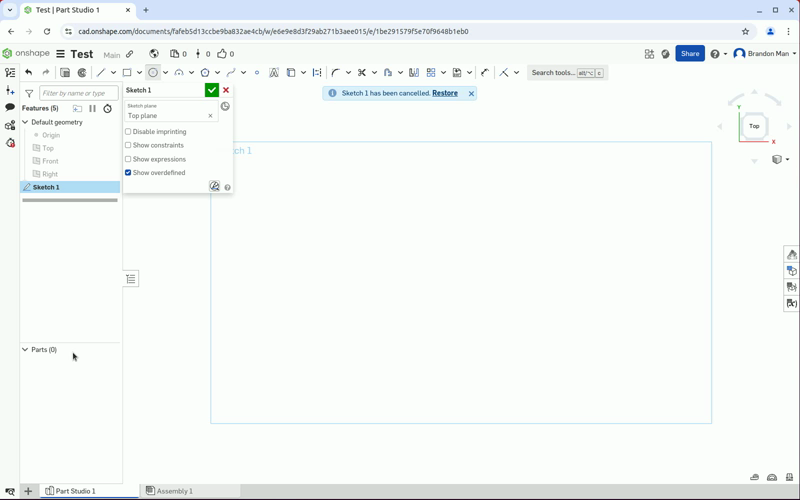
key_down(shift)
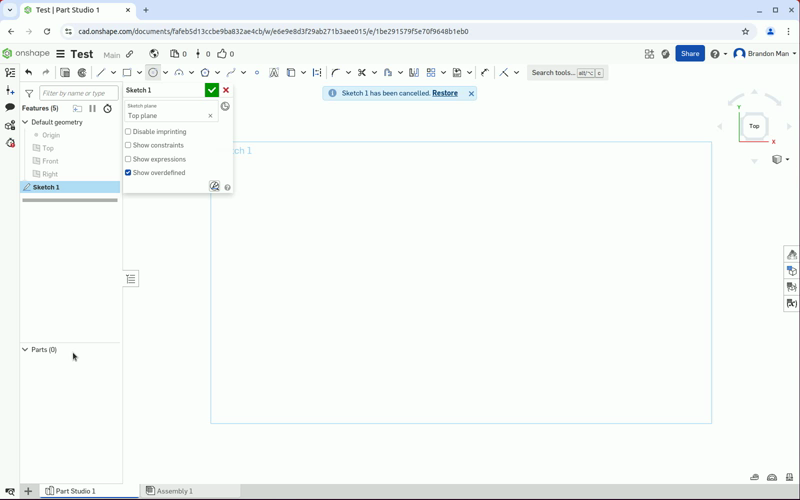
mouse_move(461, 282)
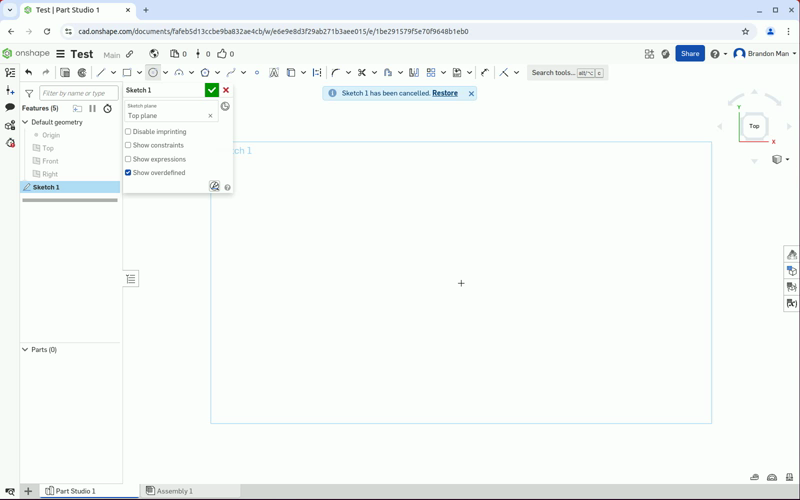
click(461, 282)
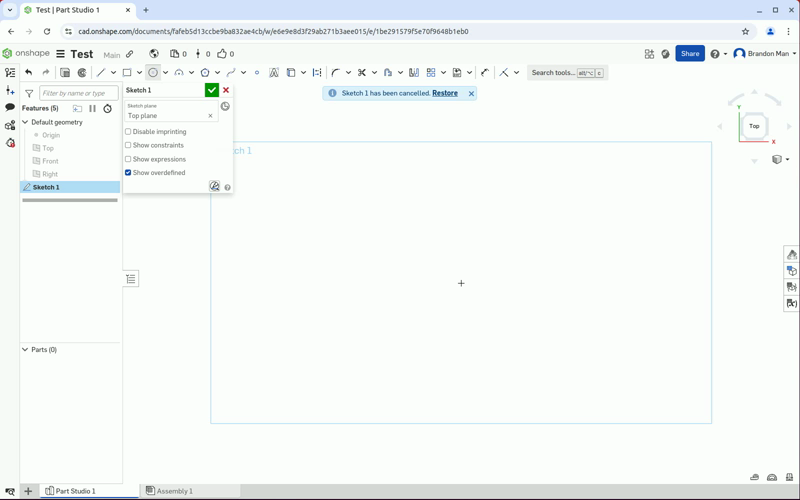
key_up(shift)
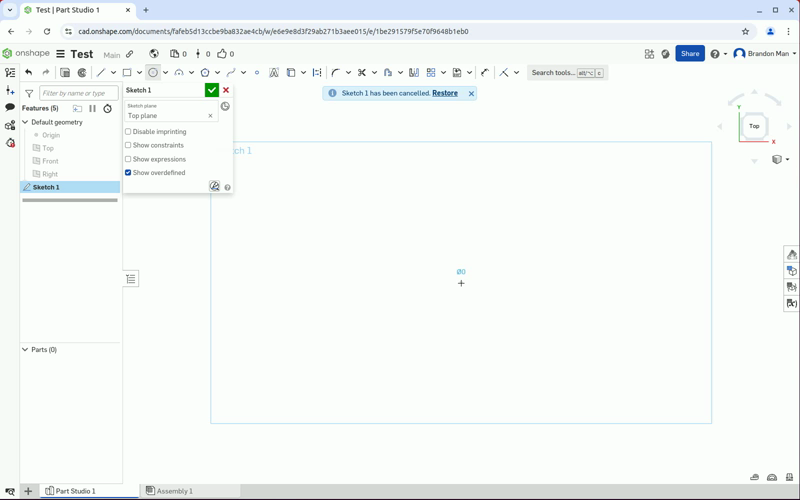
mouse_move(574, 282)
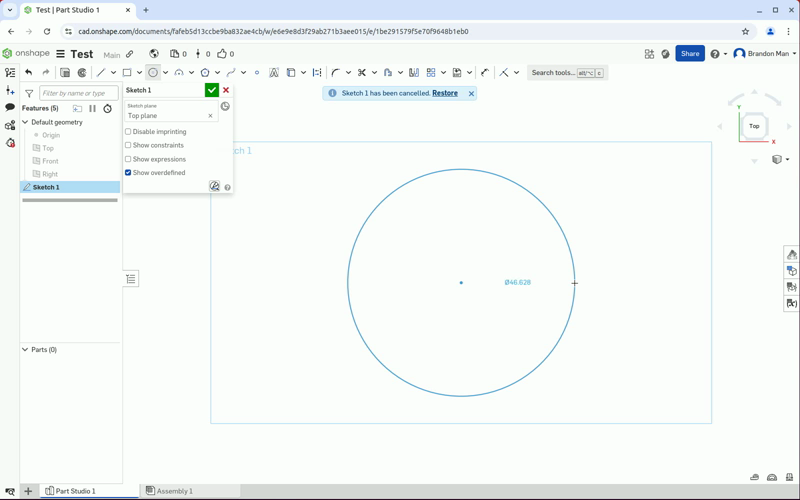
click(574, 282)
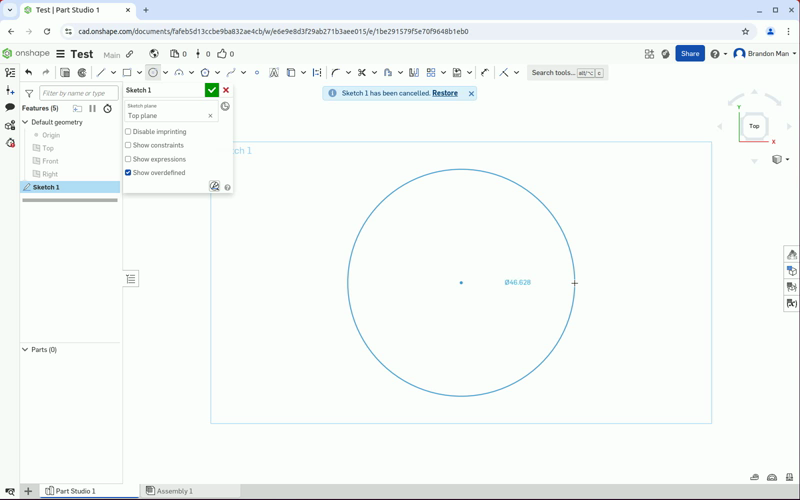
key(esc)
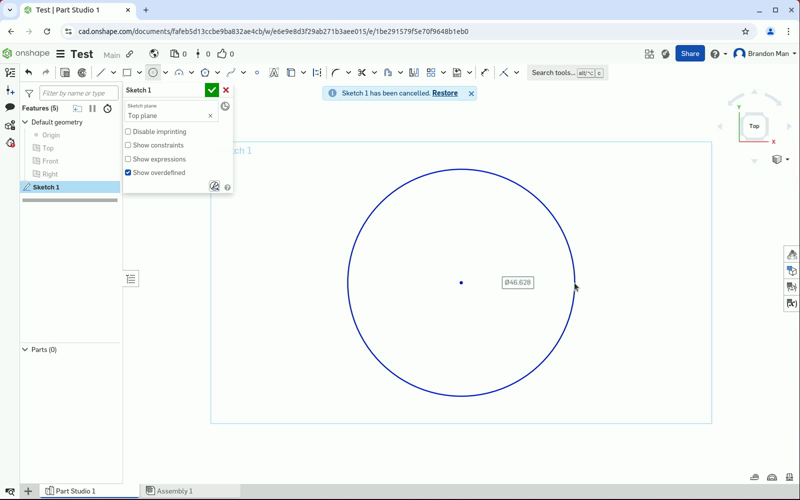
key(c)
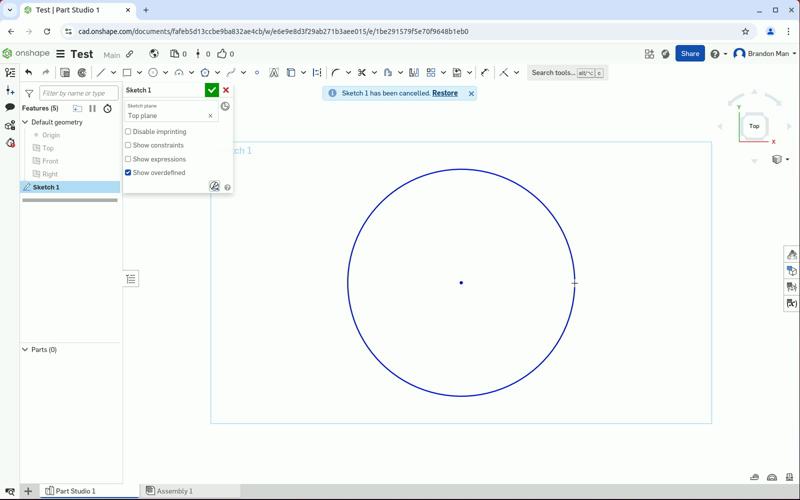
key_down(shift)
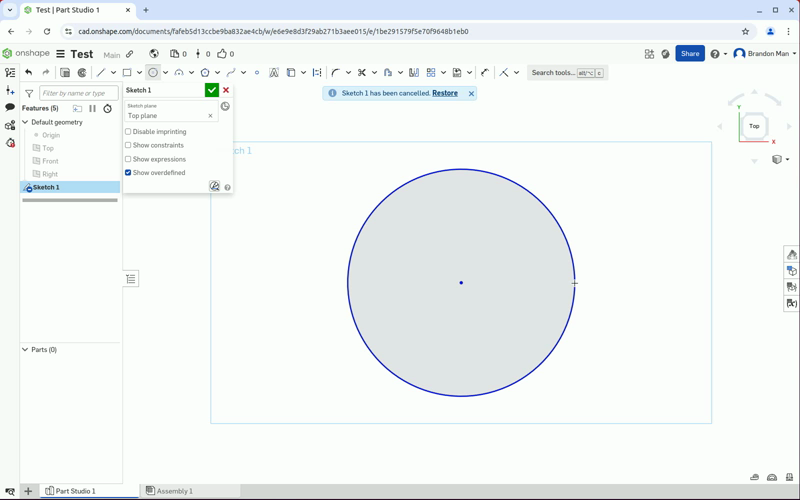
mouse_move(461, 282)
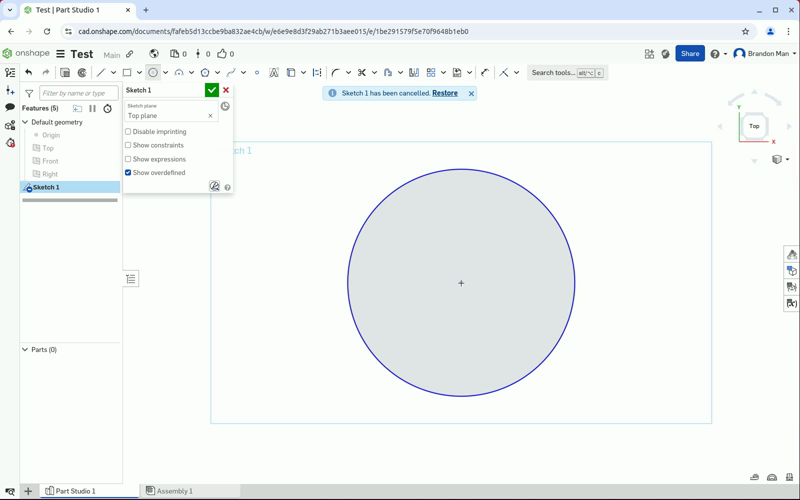
click(461, 282)
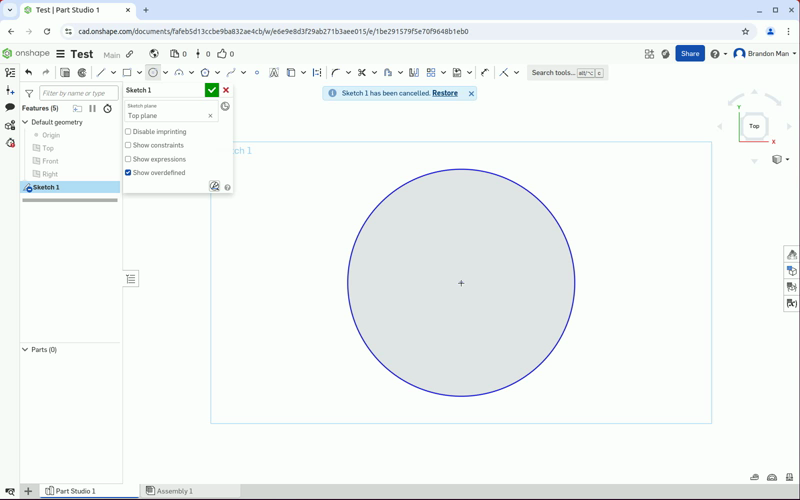
key_up(shift)
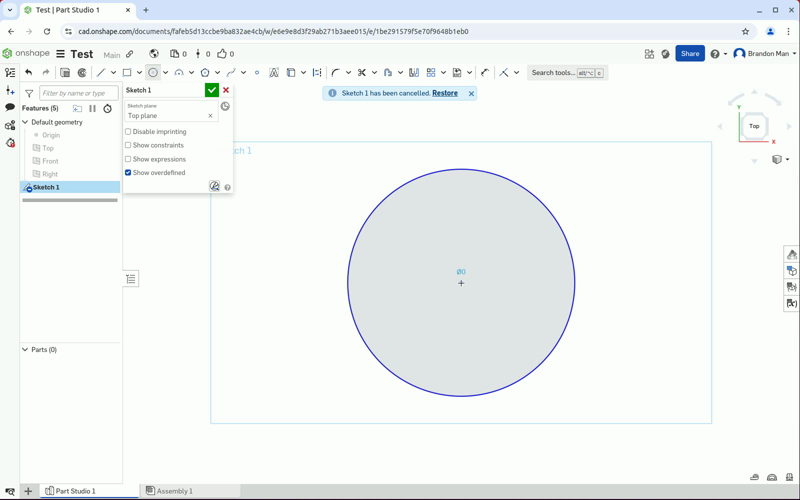
mouse_move(473, 282)
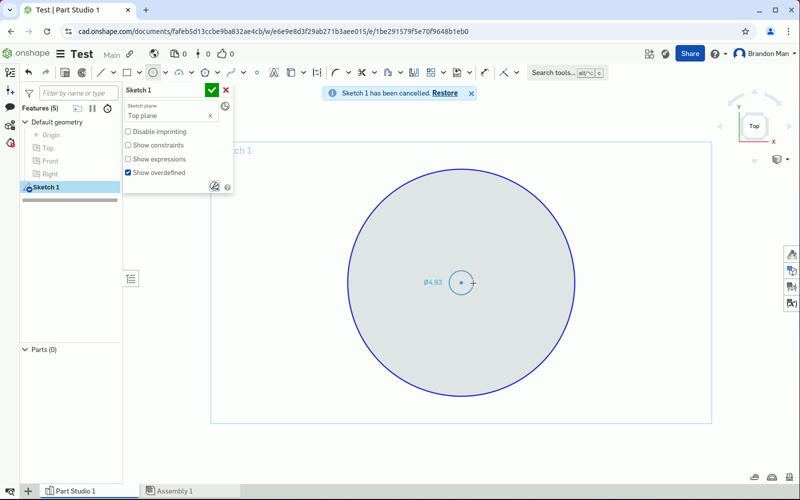
click(473, 282)
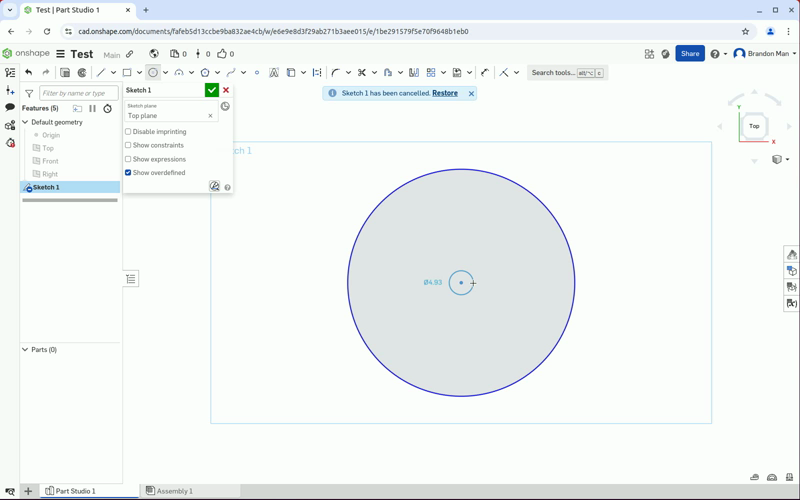
key(esc)
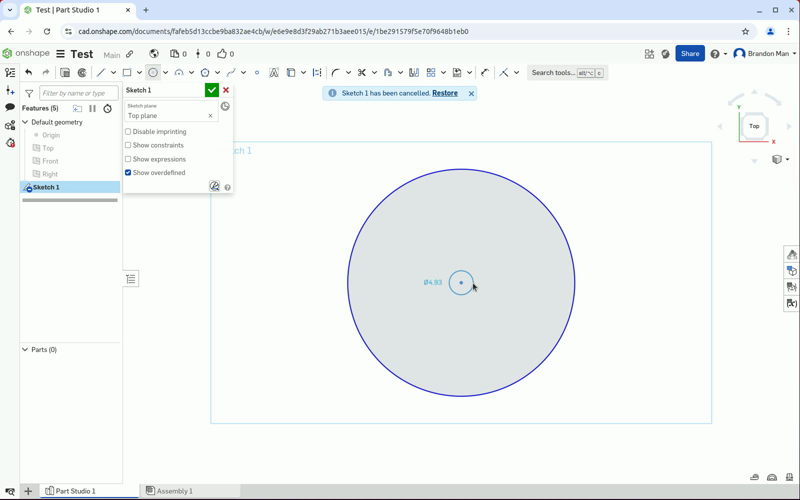
key(c)
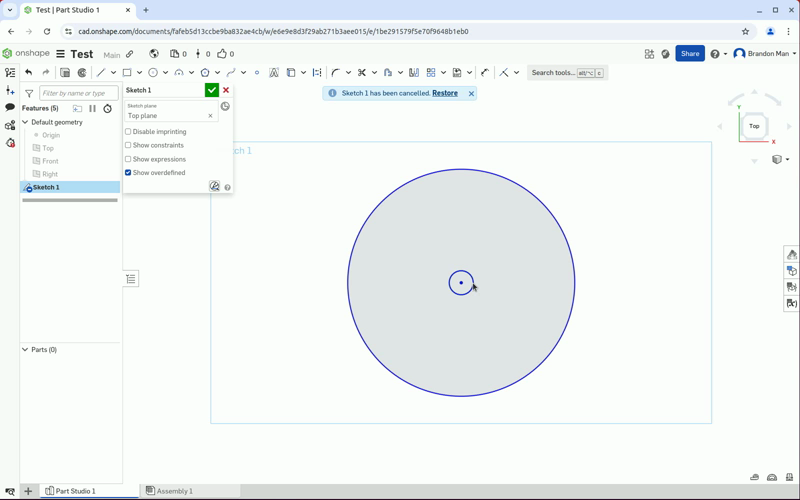
key_down(shift)
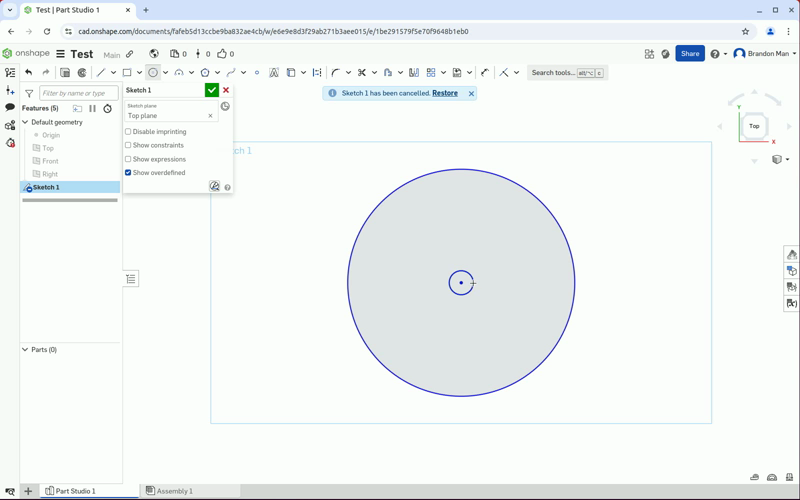
mouse_move(550, 282)
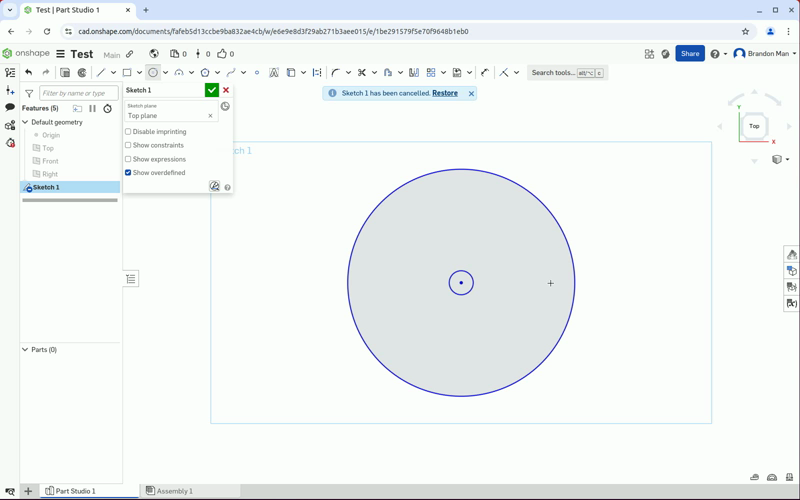
click(550, 282)
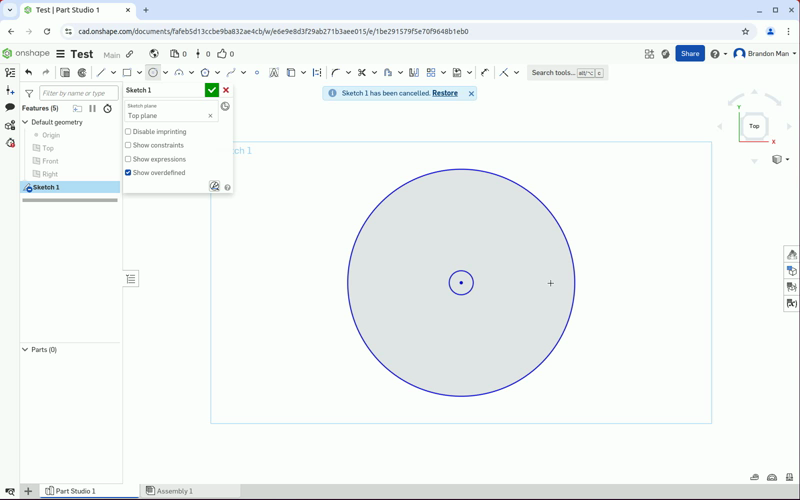
key_up(shift)
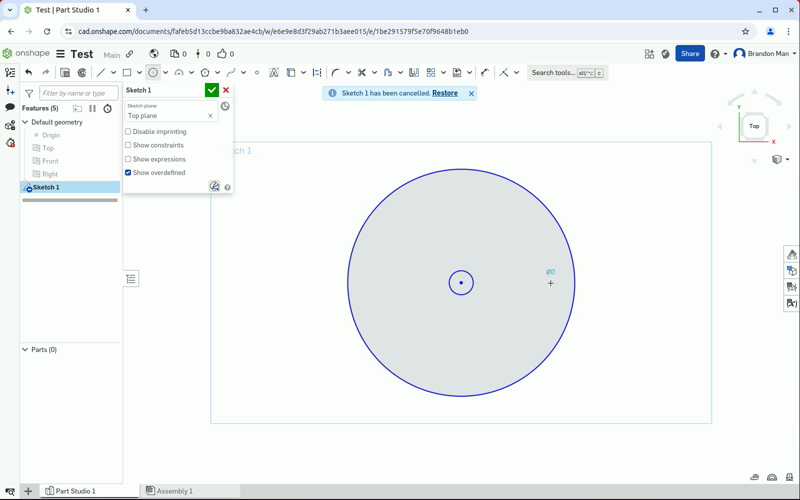
mouse_move(555, 282)
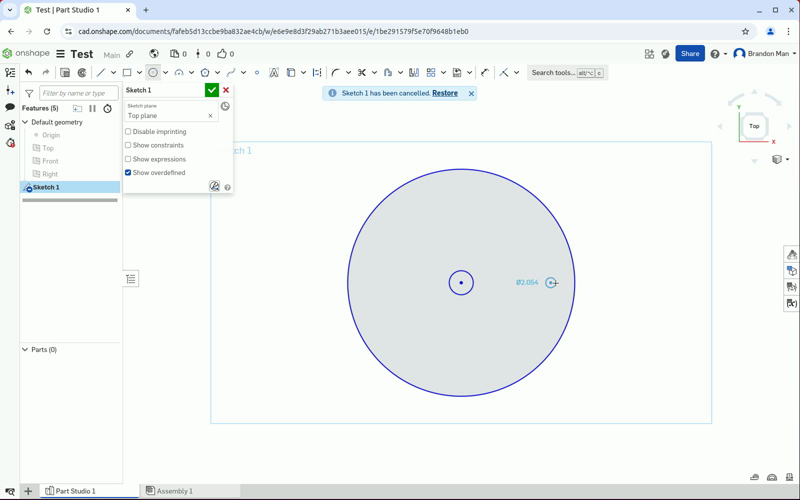
click(555, 282)
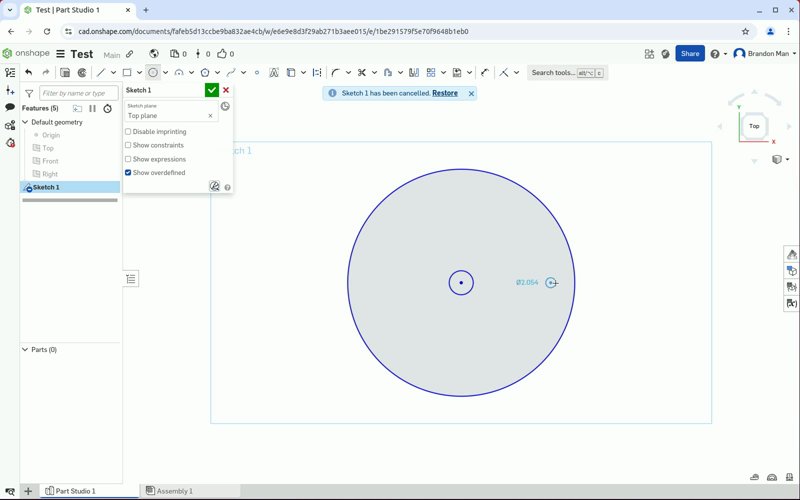
key(esc)
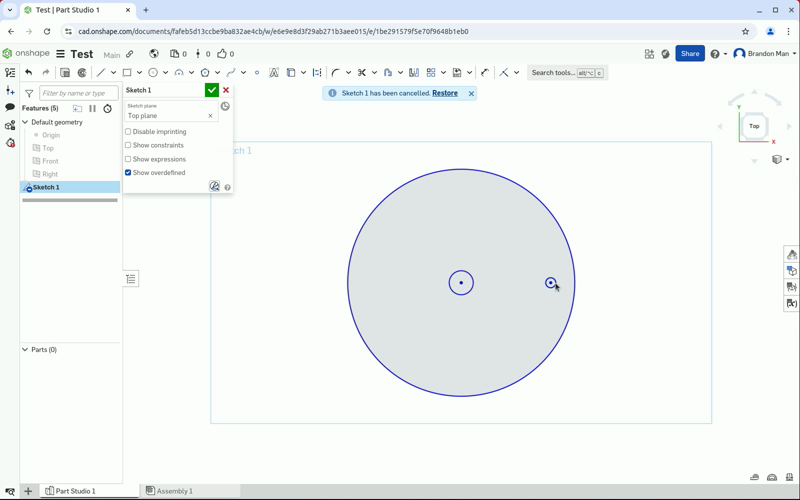
mouse_move(391, 284)
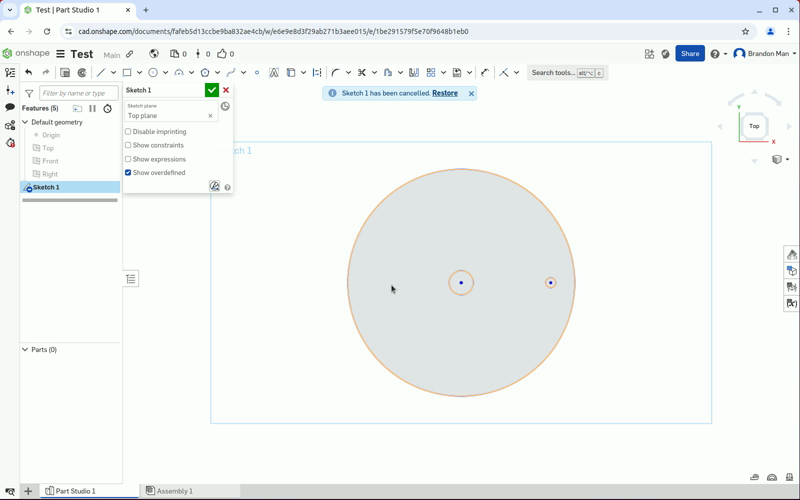
click(391, 284)
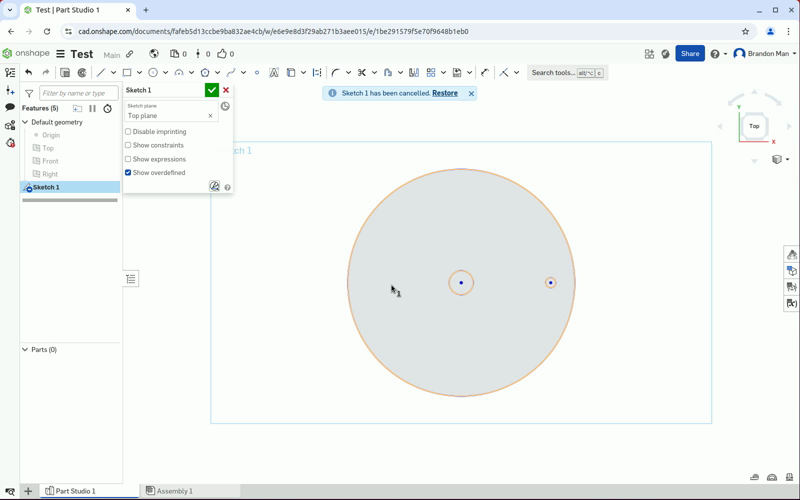
mouse_move(73, 352)
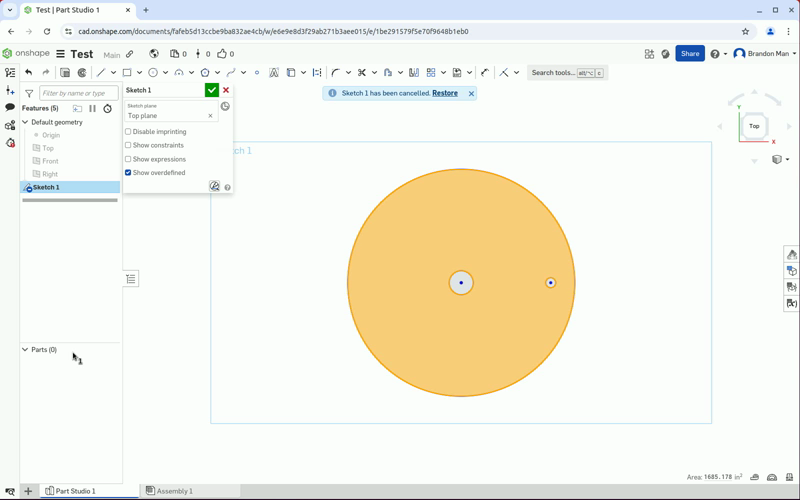
key(shift+y)
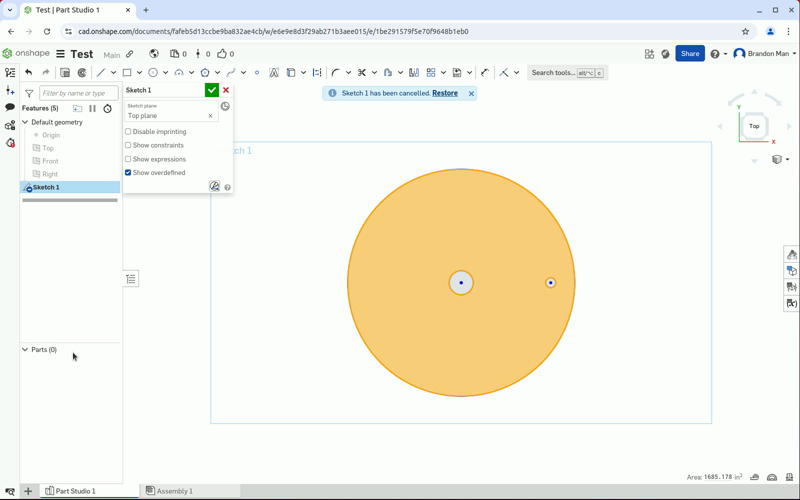
key(shift+e)
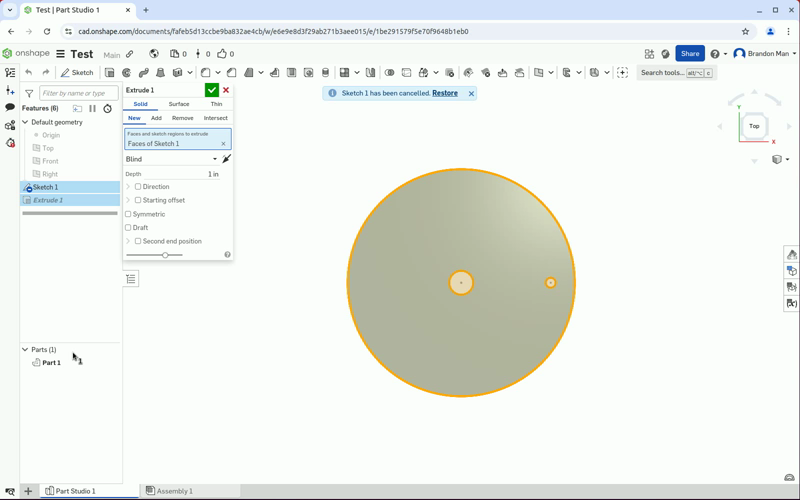
mouse_move(143, 106)
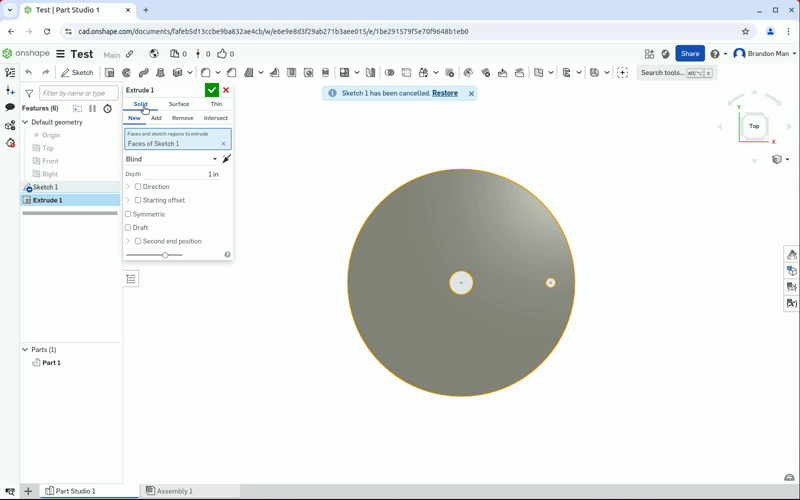
click(143, 106)
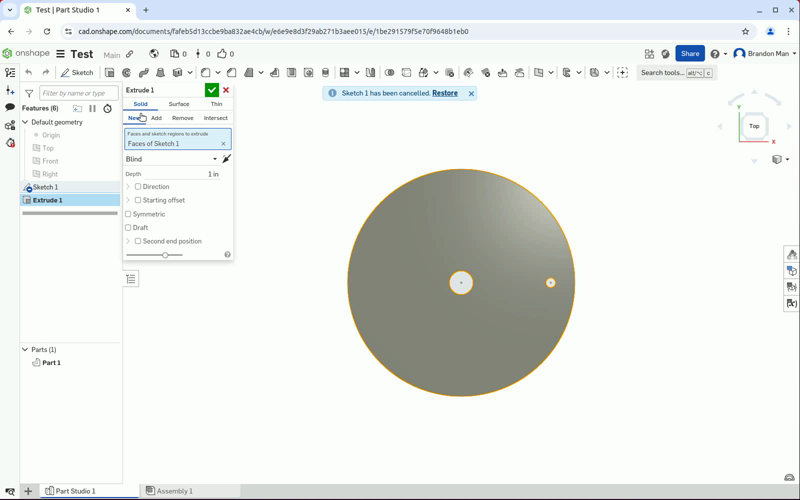
mouse_move(137, 120)
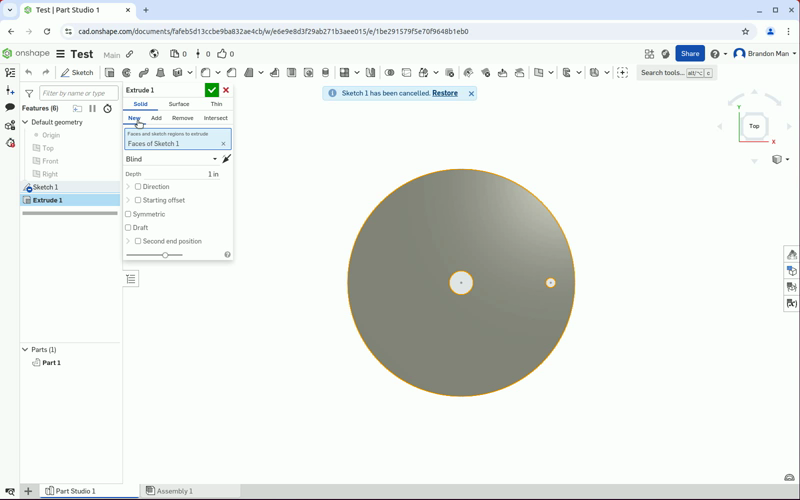
click(137, 120)
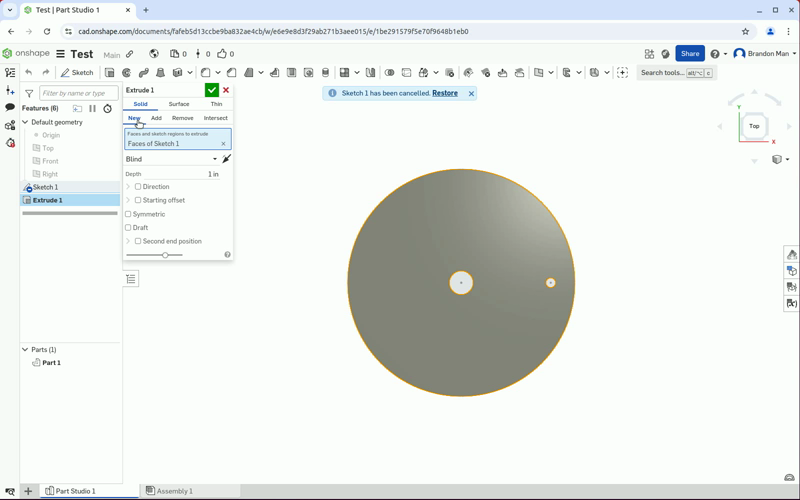
key(tab, 4)
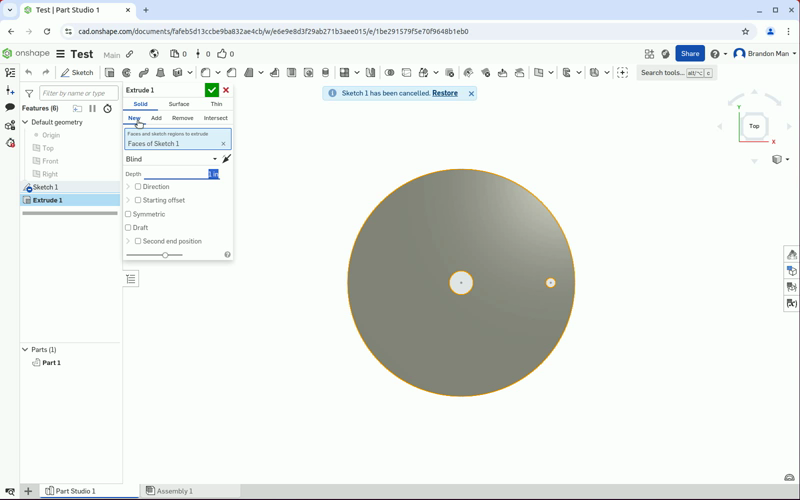
text(2.407)
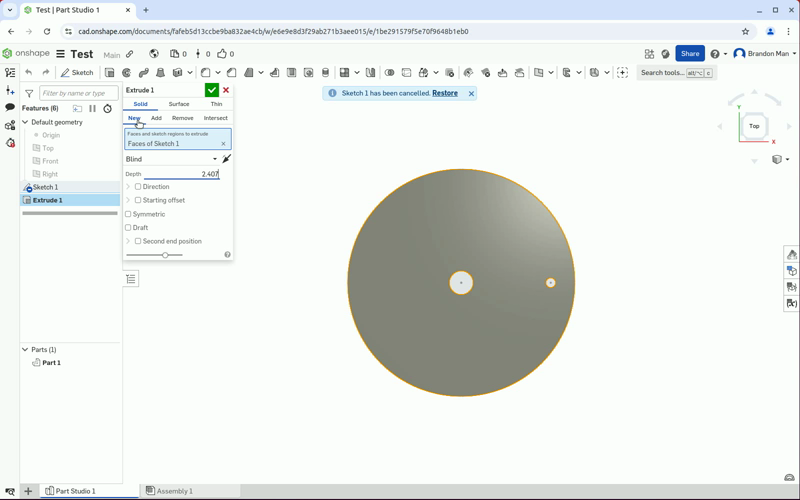
key(enter)
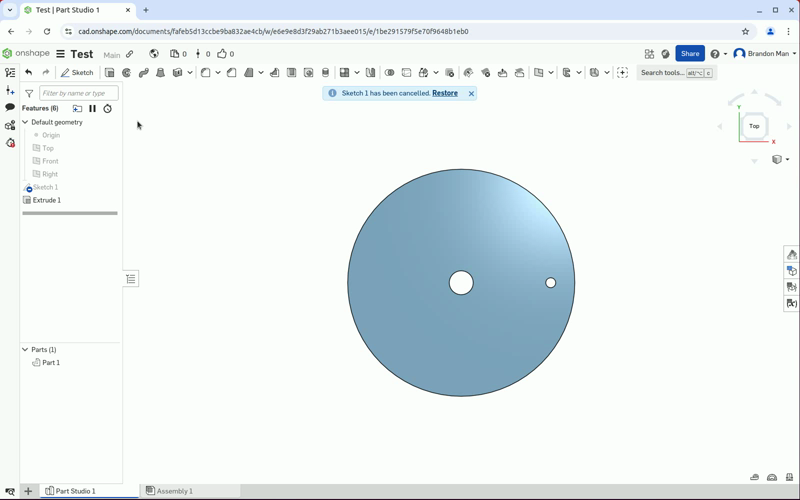
key(shift+h)
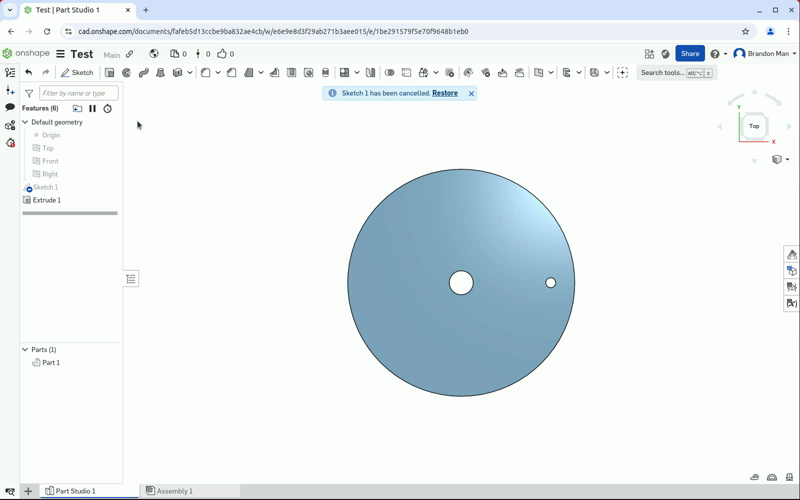
key(shift+h)
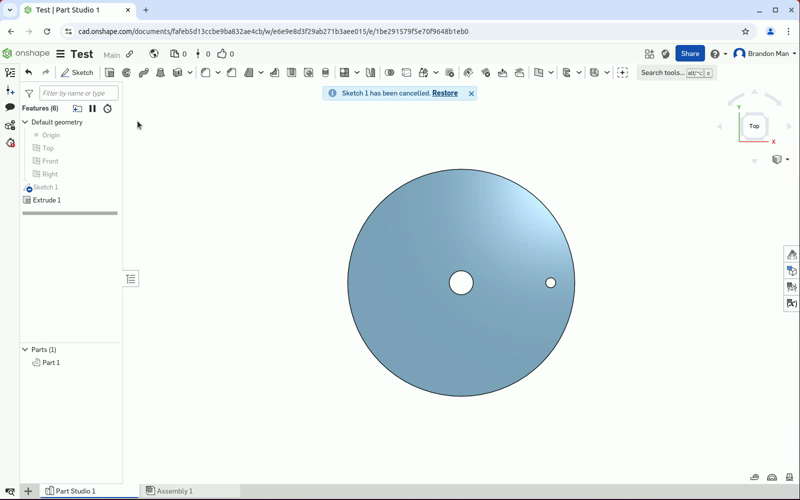
mouse_move(73, 189)
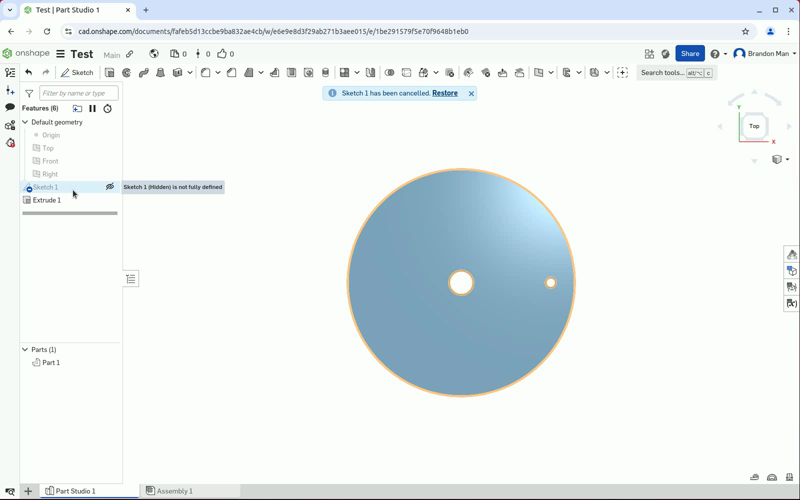
click(73, 189)
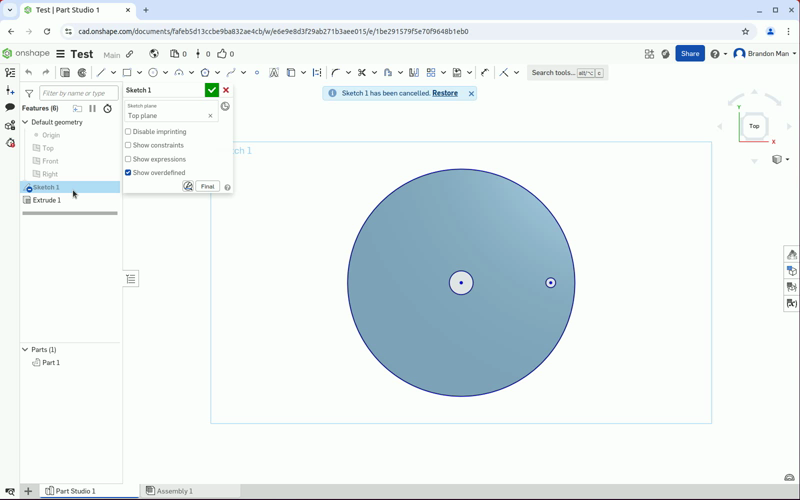
mouse_move(229, 92)
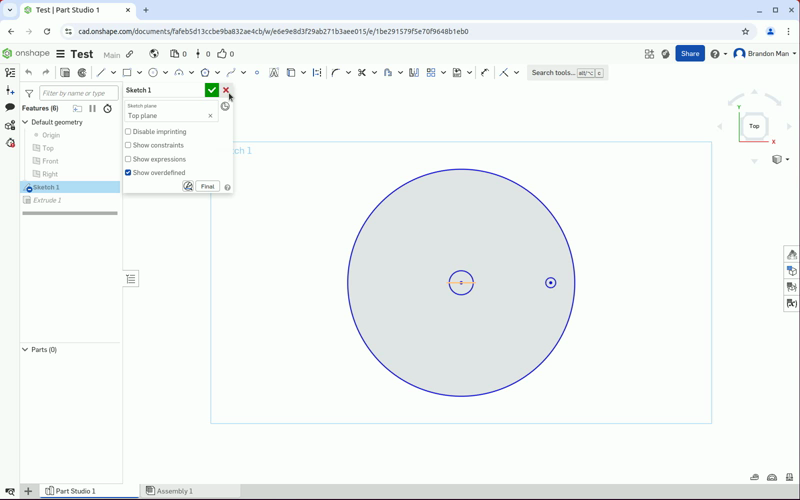
click(229, 92)
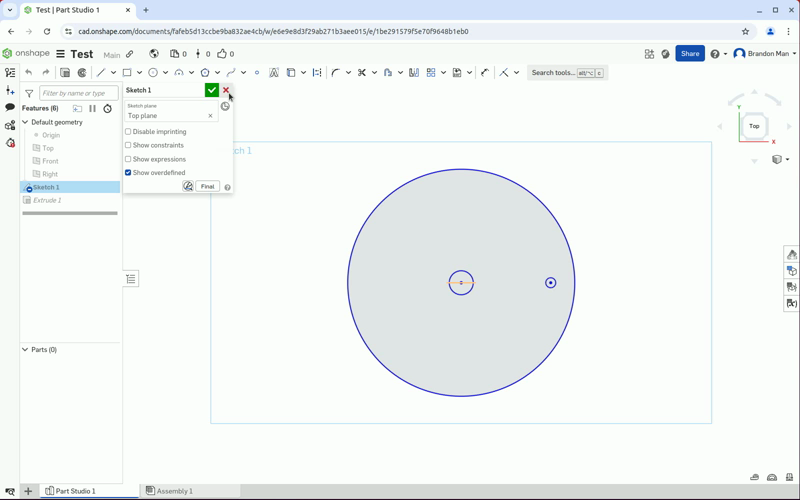
key(shift+s)
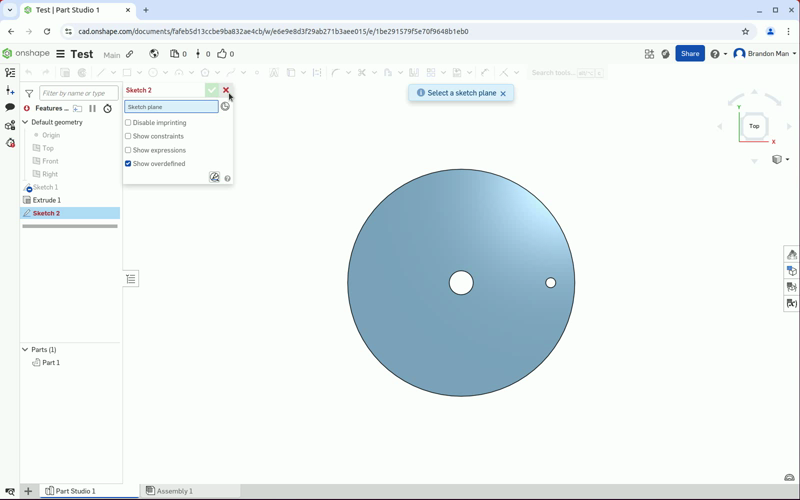
mouse_move(73, 150)
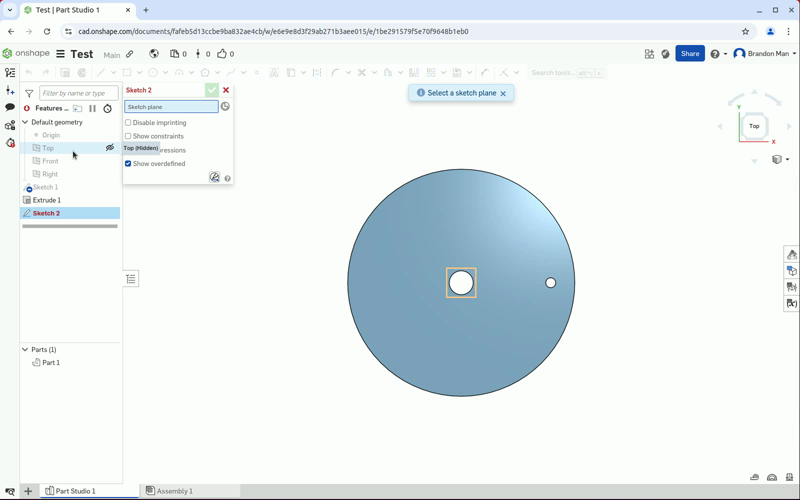
click(73, 150)
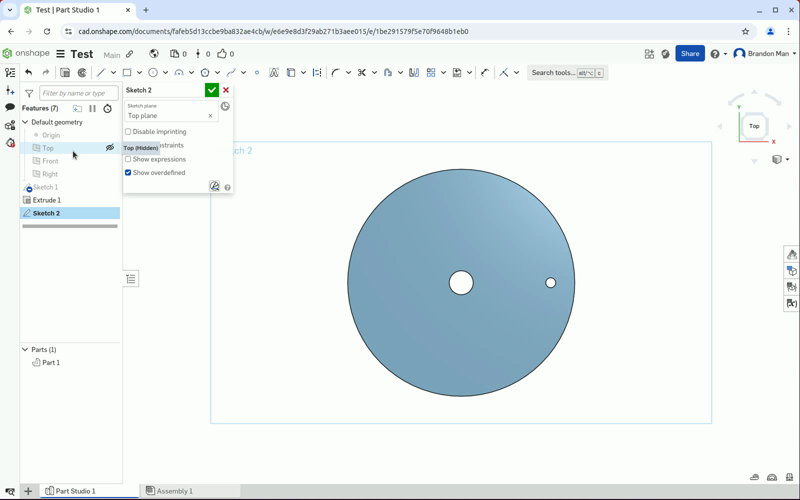
mouse_move(73, 352)
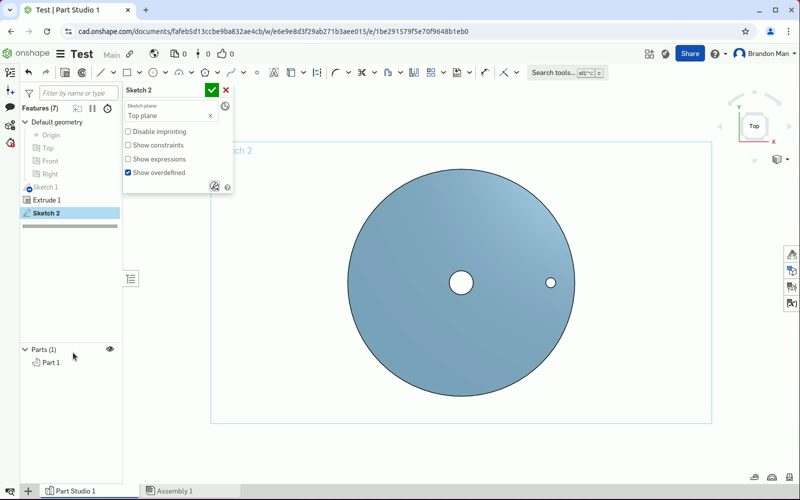
key(y)
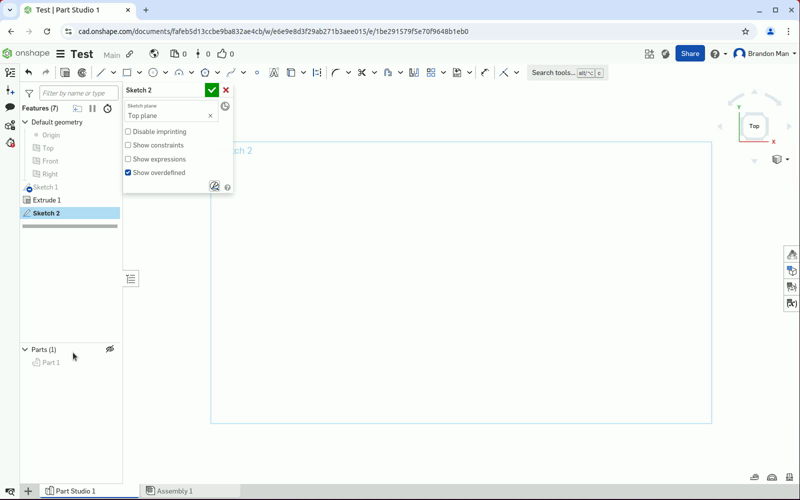
key(c)
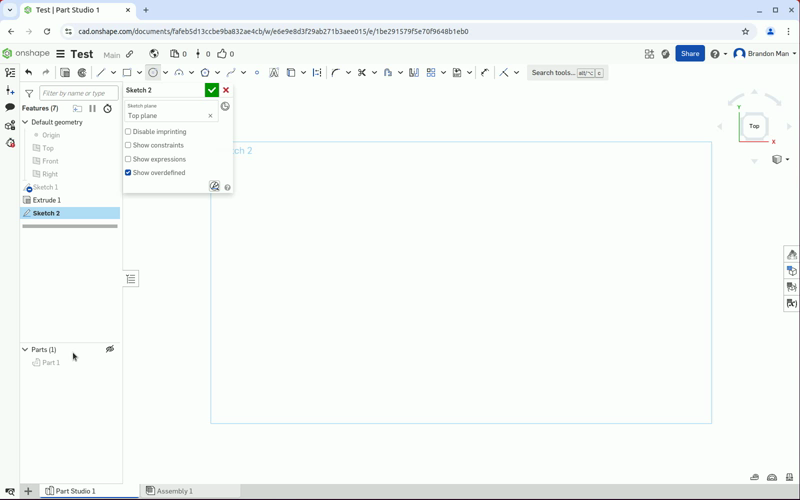
key_down(shift)
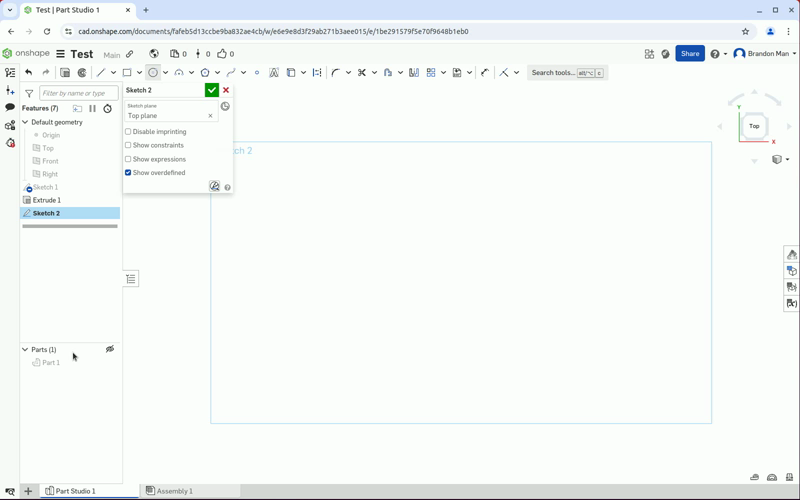
mouse_move(551, 282)
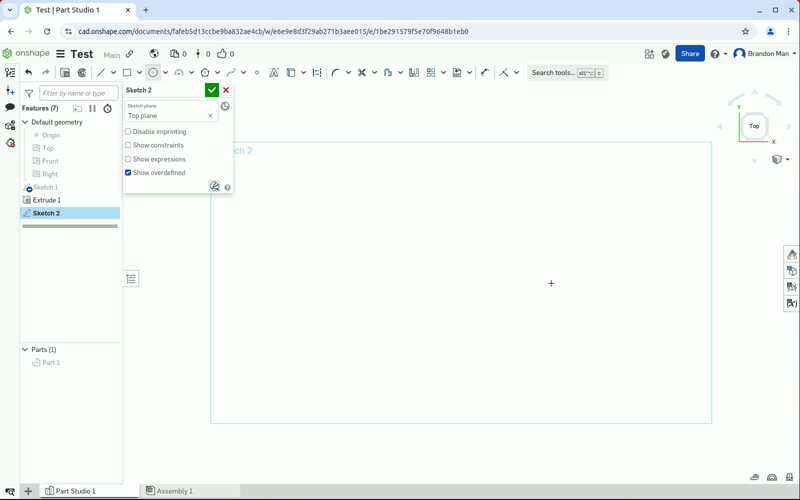
click(551, 282)
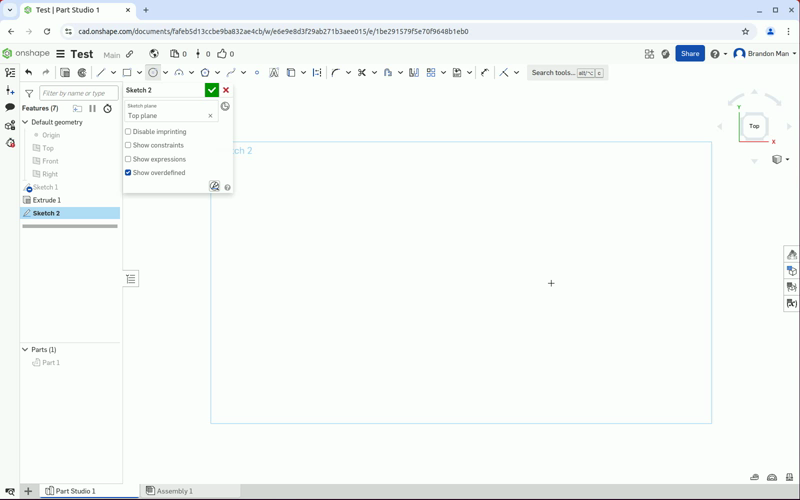
key_up(shift)
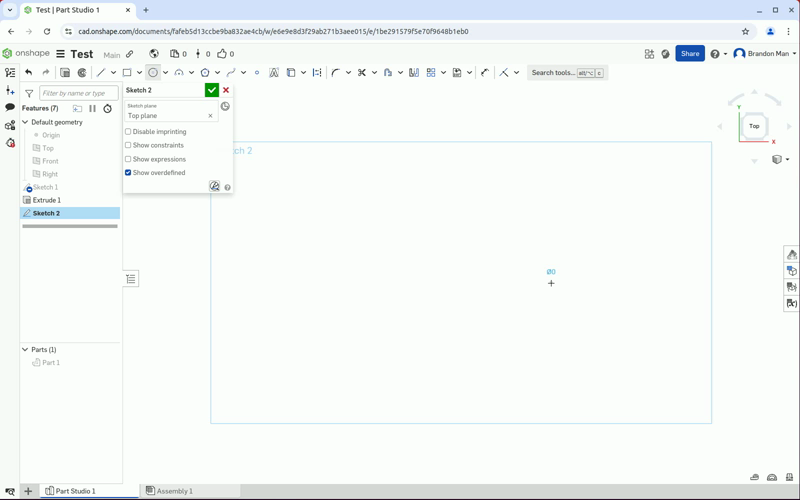
mouse_move(557, 282)
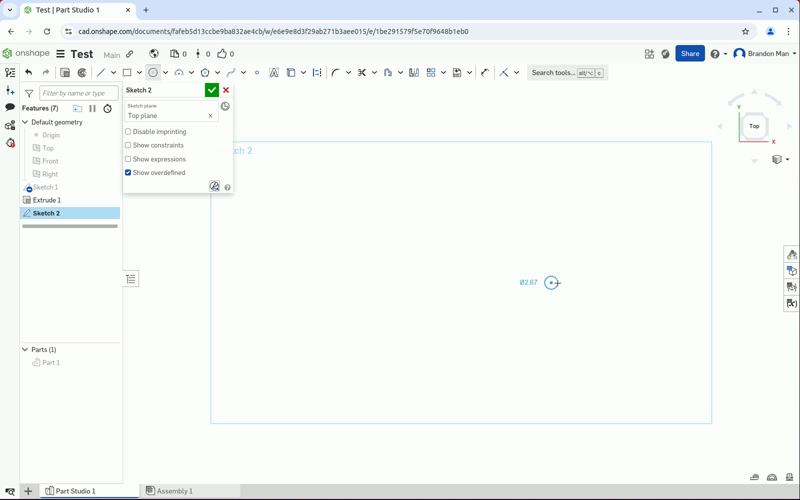
click(557, 282)
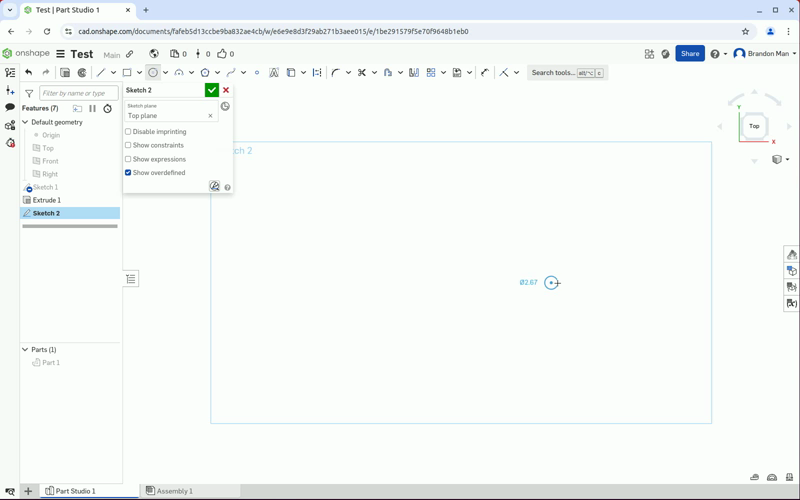
key(esc)
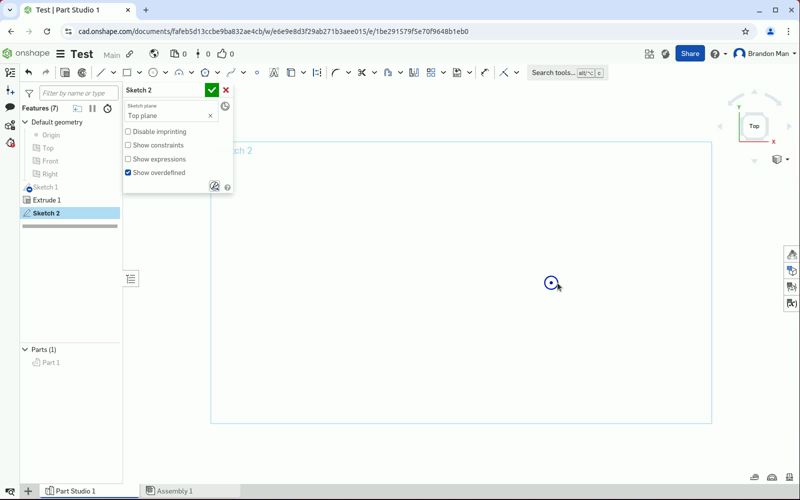
mouse_move(552, 278)
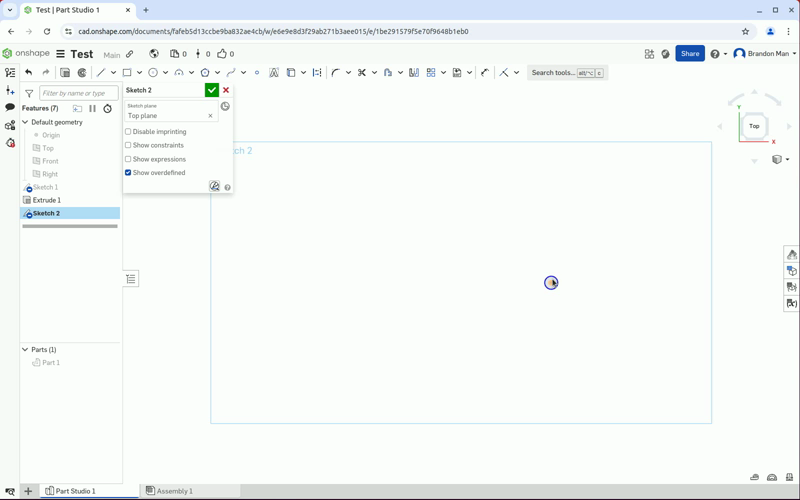
scroll(6)
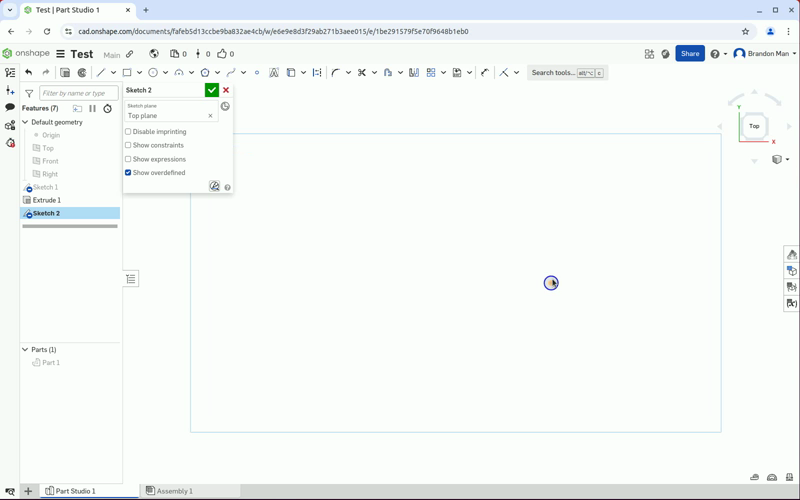
scroll(6)
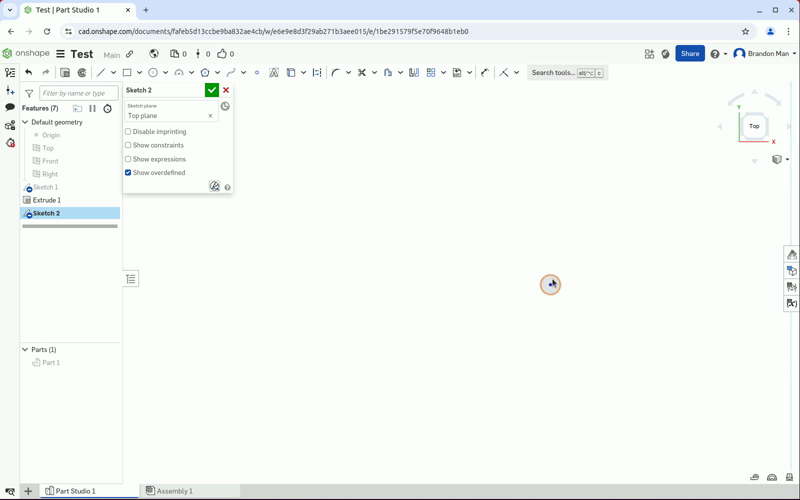
scroll(6)
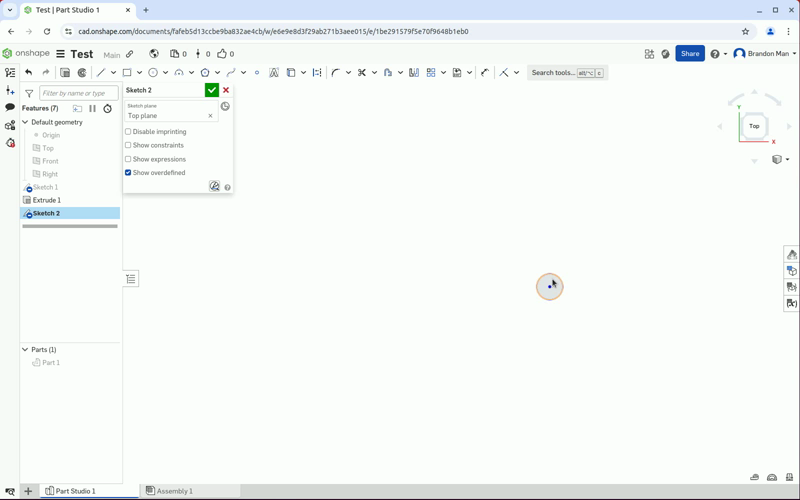
scroll(6)
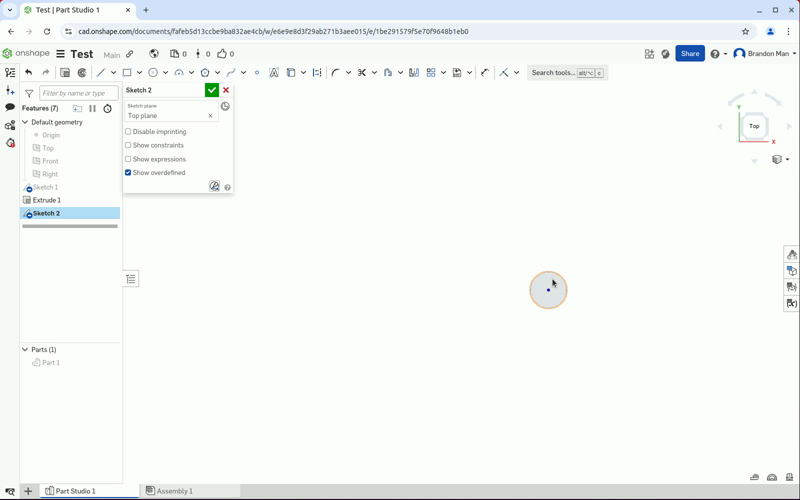
scroll(6)
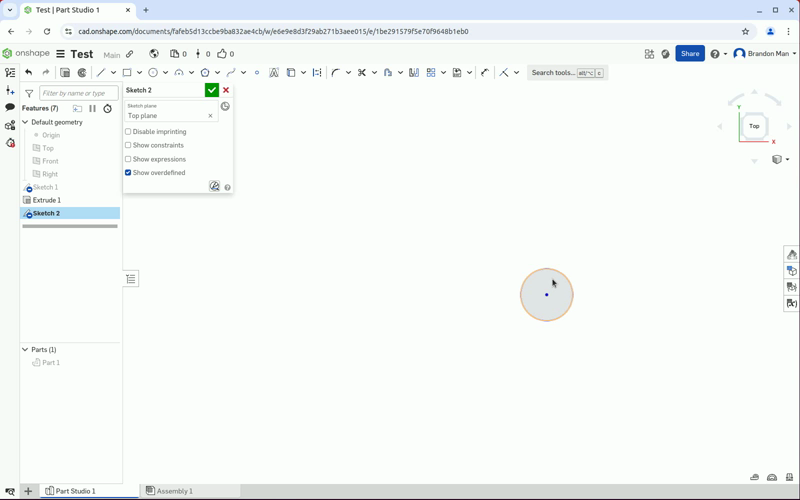
scroll(6)
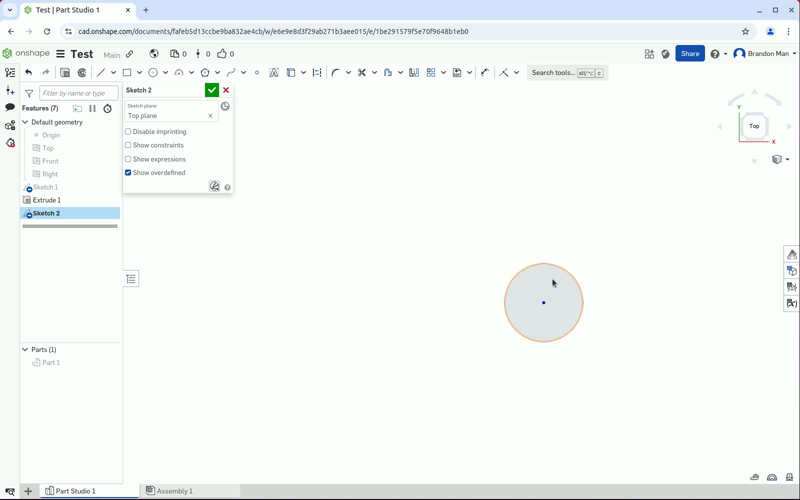
scroll(6)
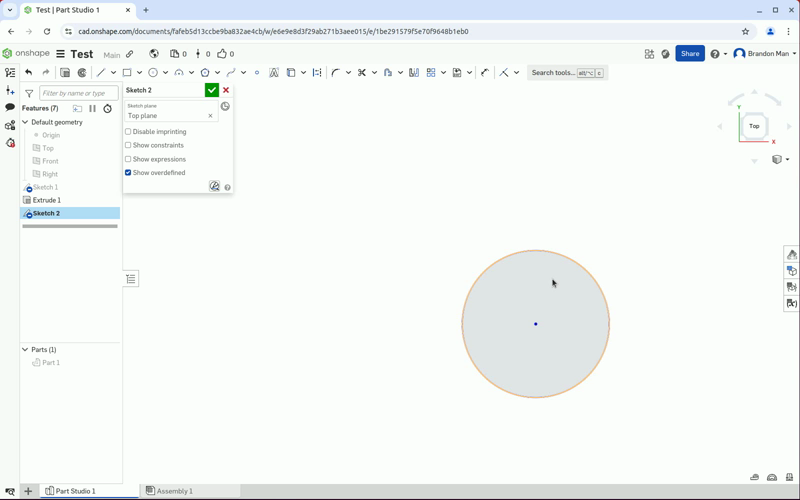
click(552, 278)
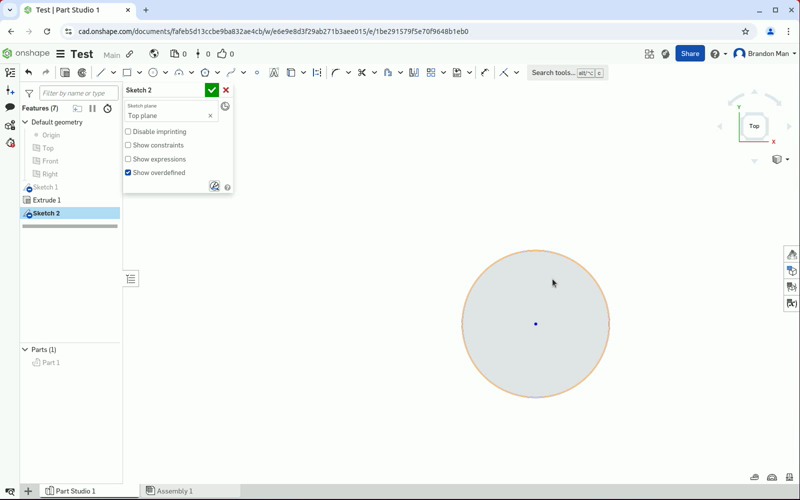
scroll(-6)
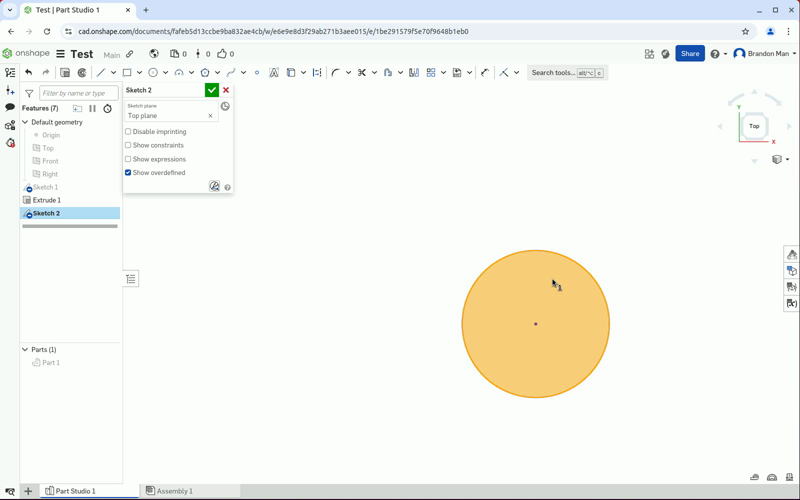
scroll(-6)
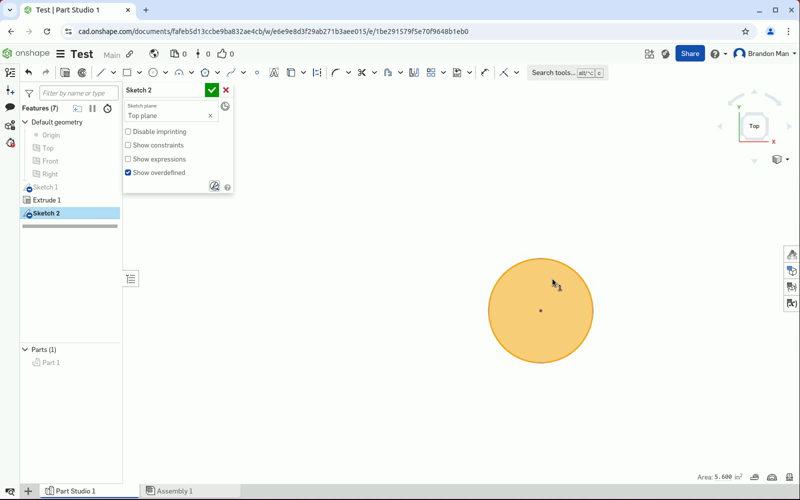
scroll(-6)
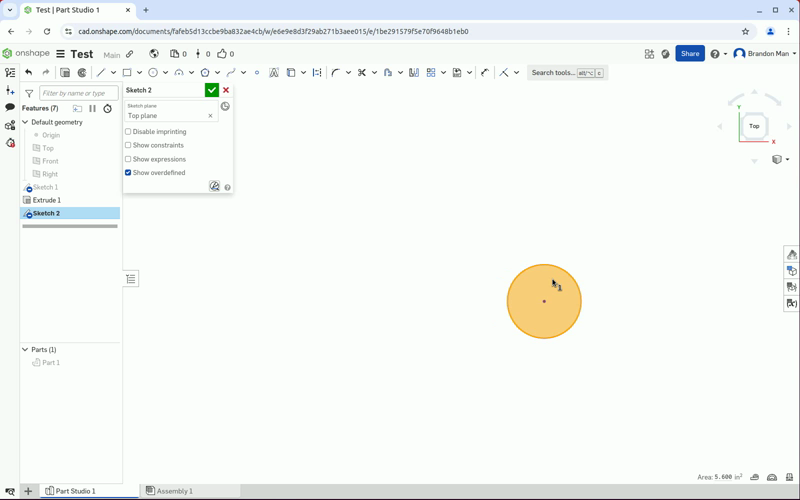
scroll(-6)
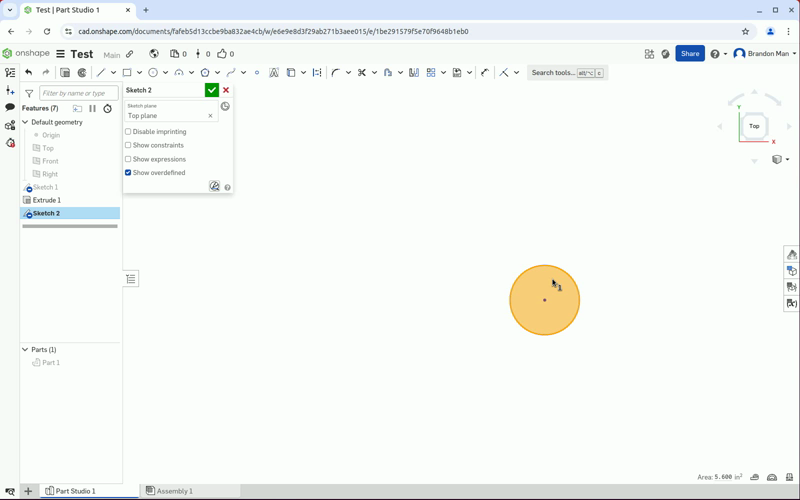
scroll(-6)
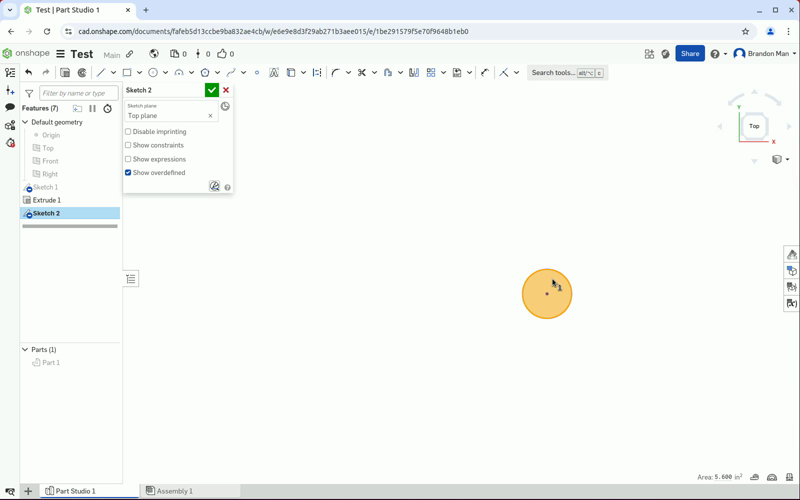
scroll(-6)
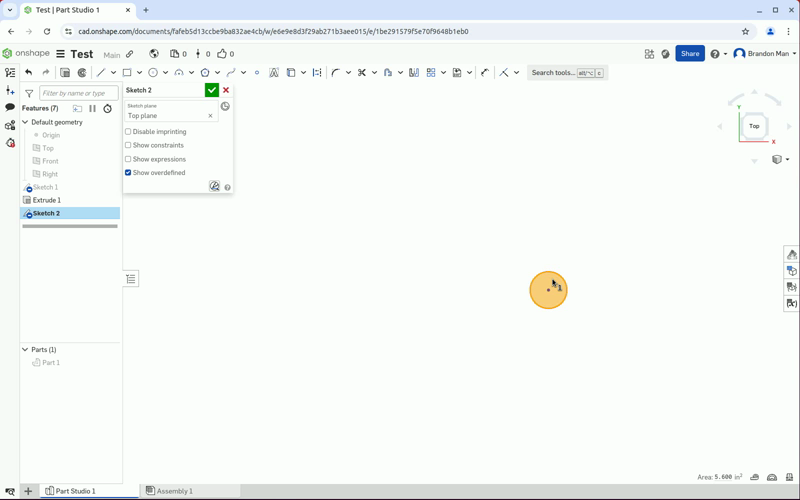
scroll(-6)
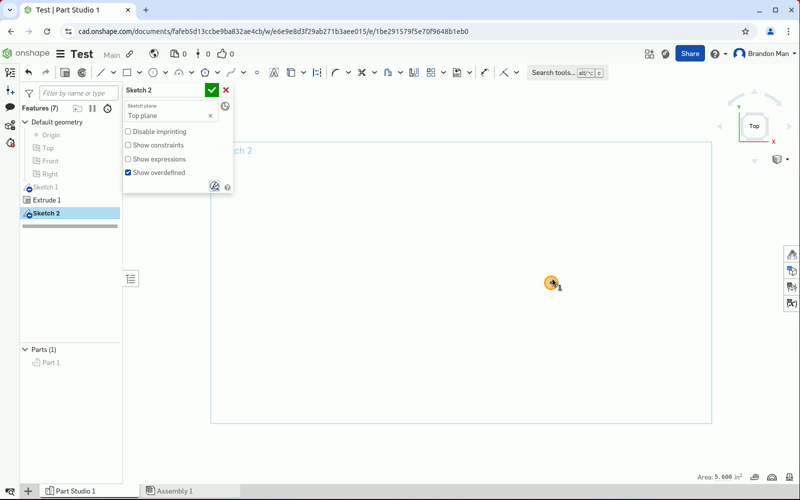
mouse_move(73, 352)
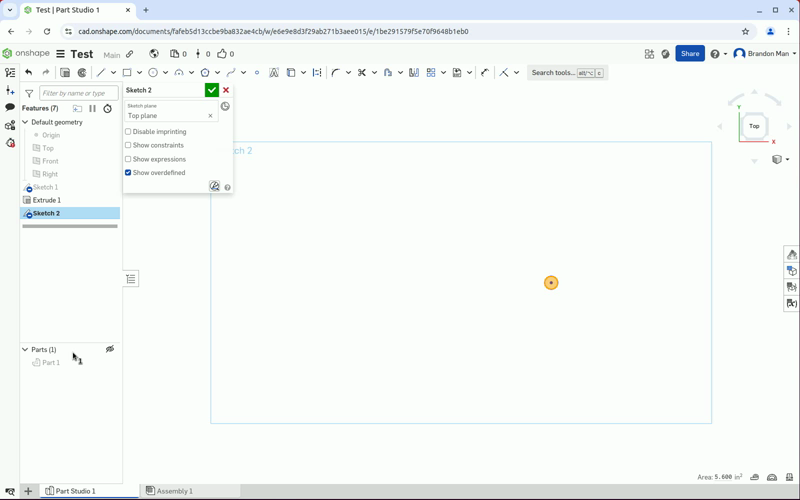
key(shift+y)
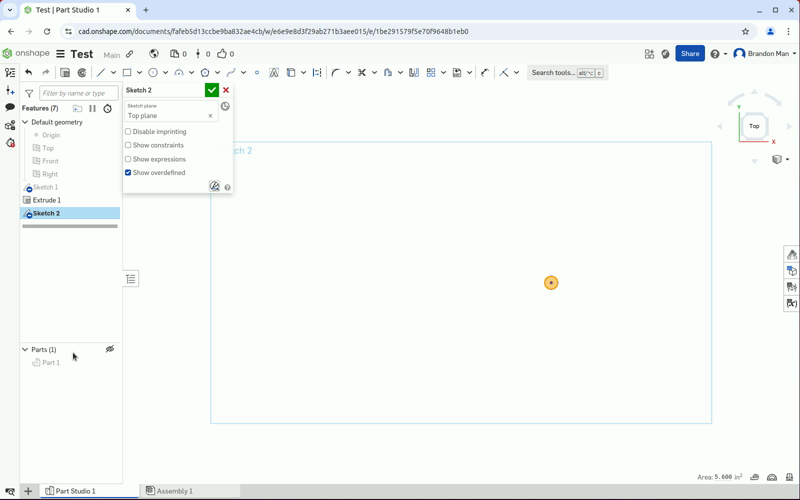
key(shift+e)
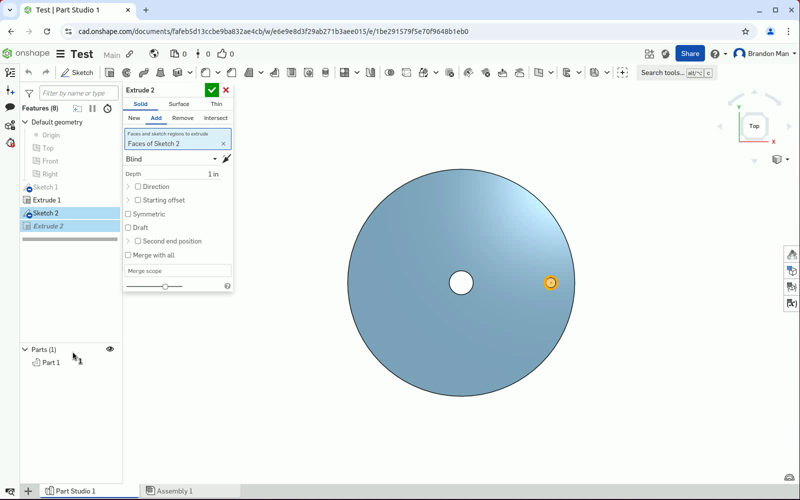
mouse_move(143, 106)
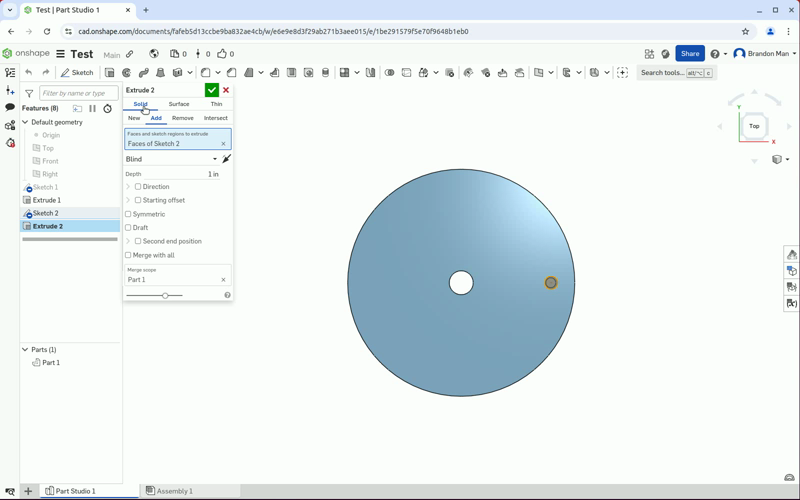
click(143, 106)
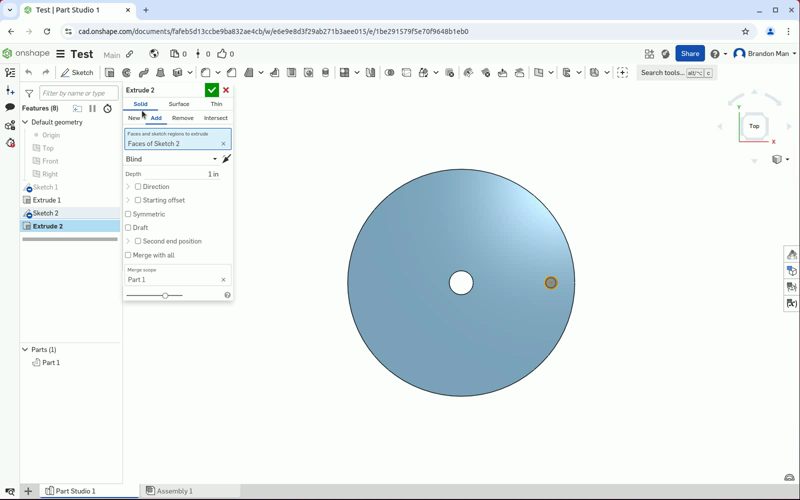
mouse_move(137, 120)
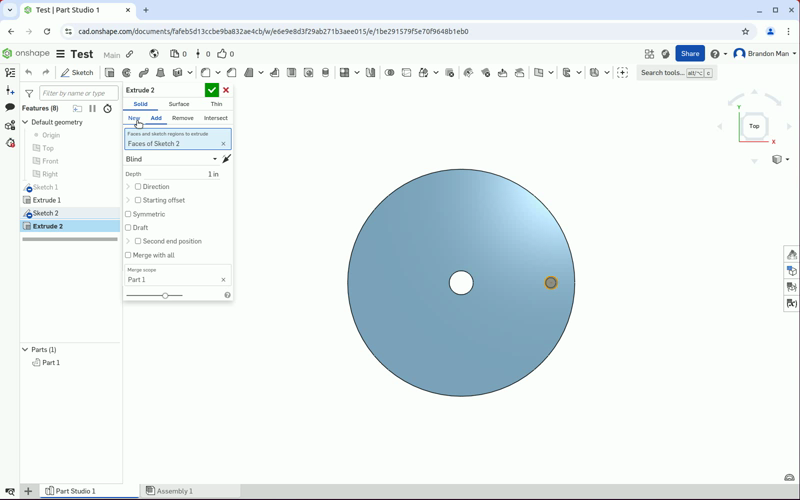
click(137, 120)
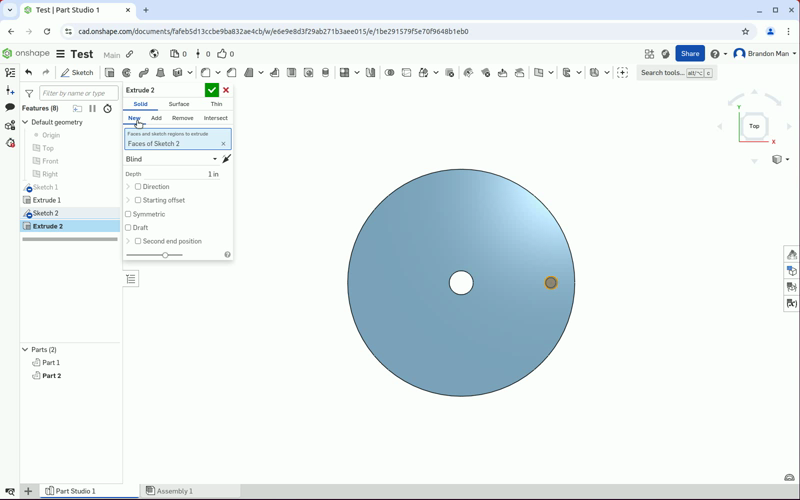
key(tab, 4)
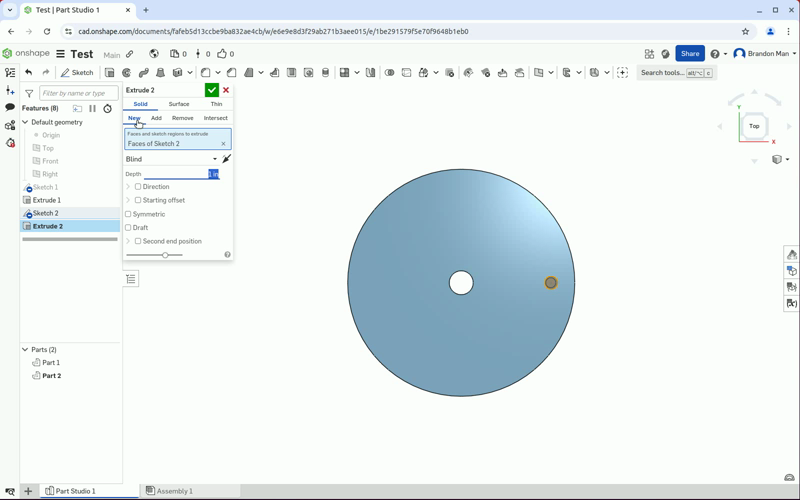
text(2.407)
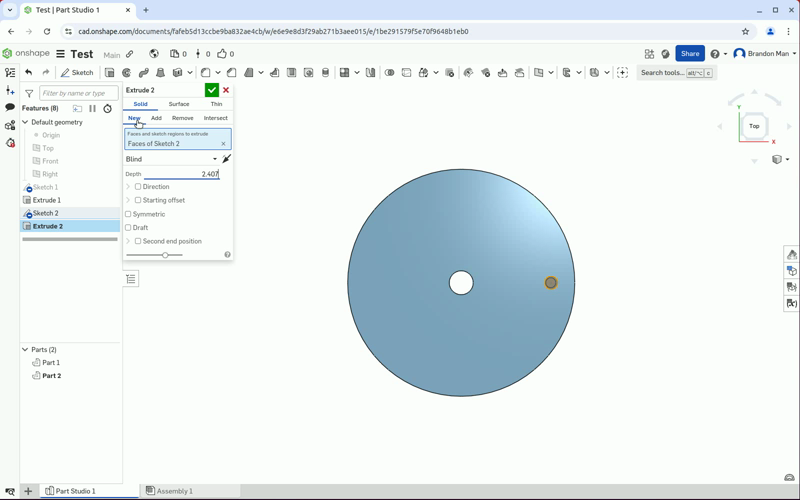
key(enter)
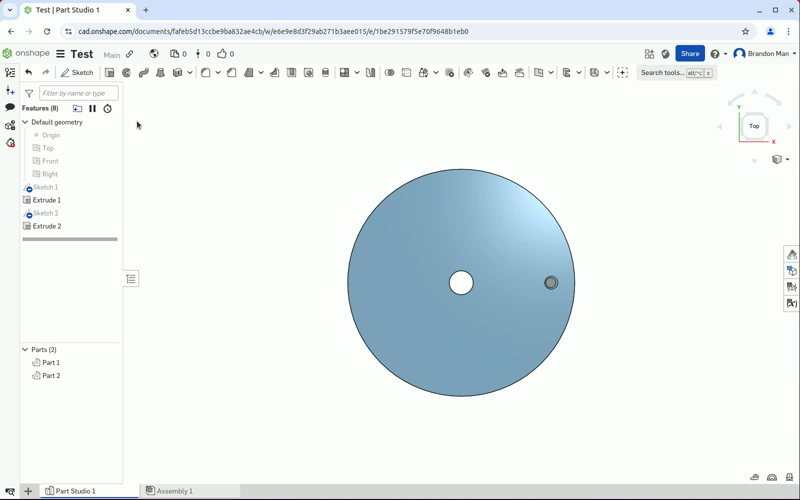
key(shift+h)
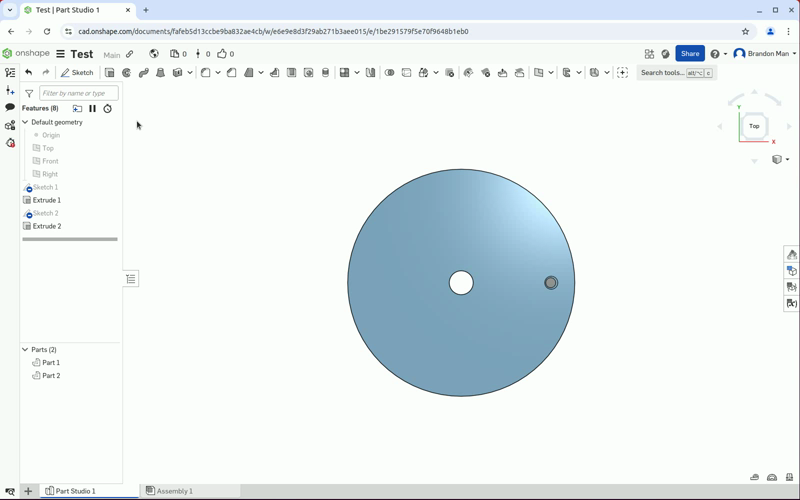
key(shift+h)
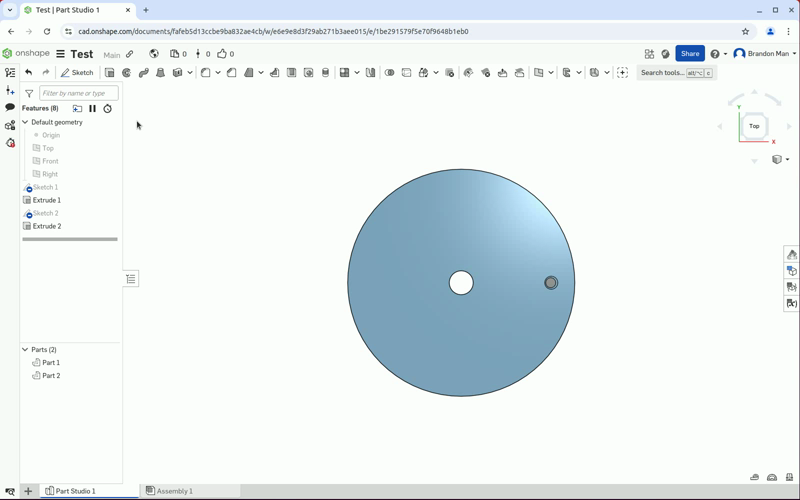
mouse_move(73, 189)
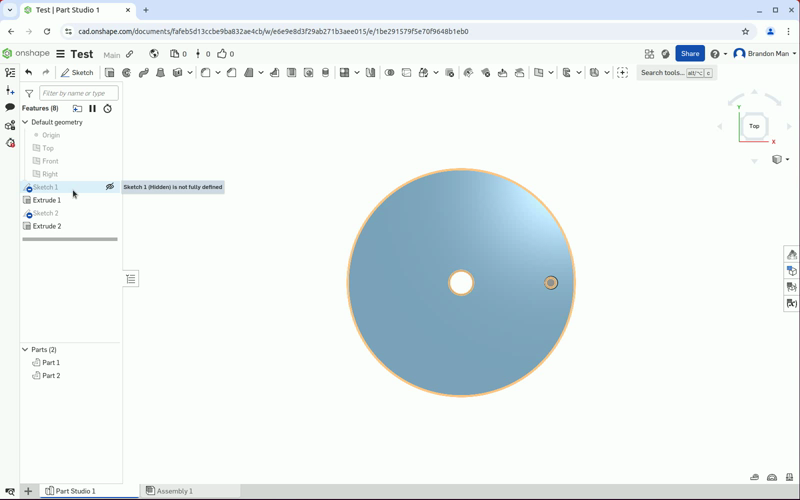
click(73, 189)
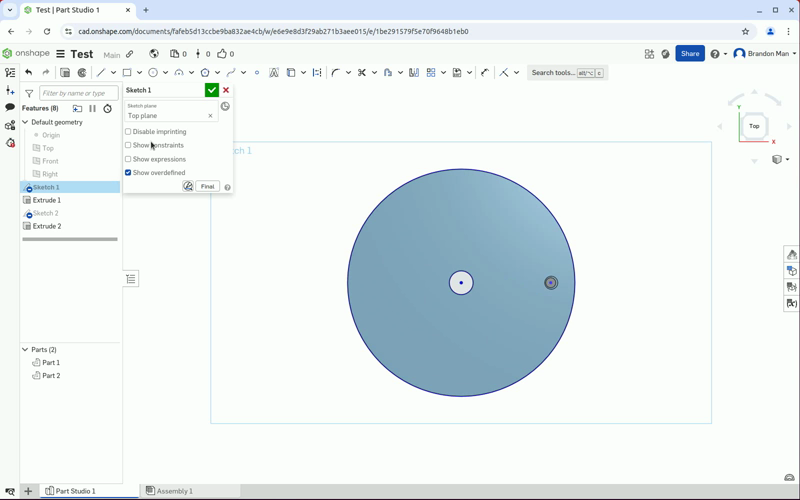
mouse_move(229, 92)
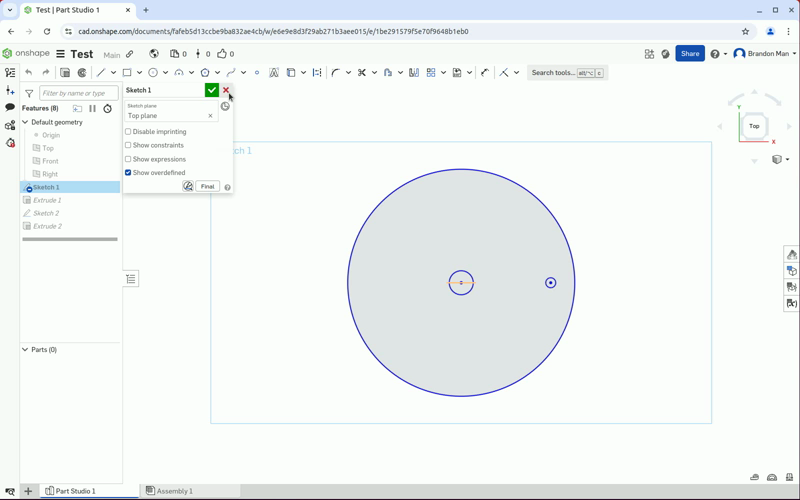
click(229, 92)
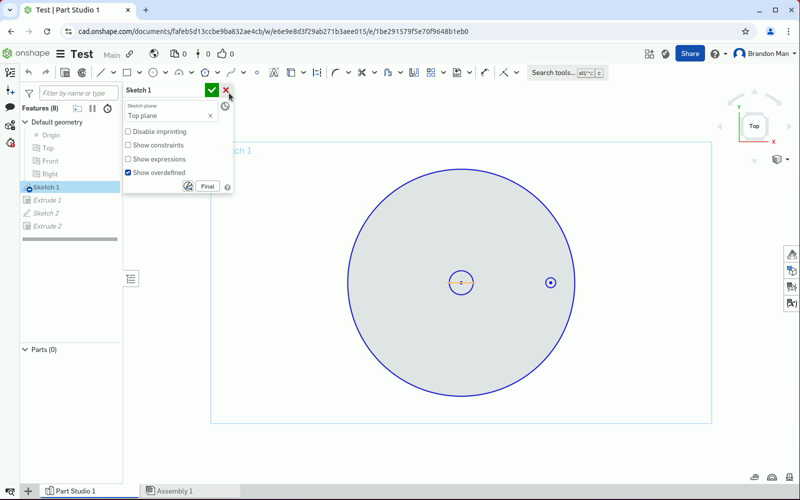
key(shift+s)
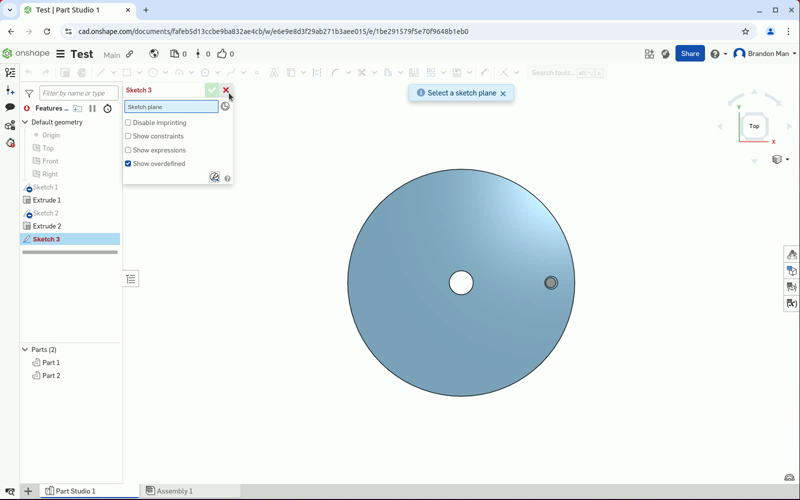
mouse_move(73, 150)
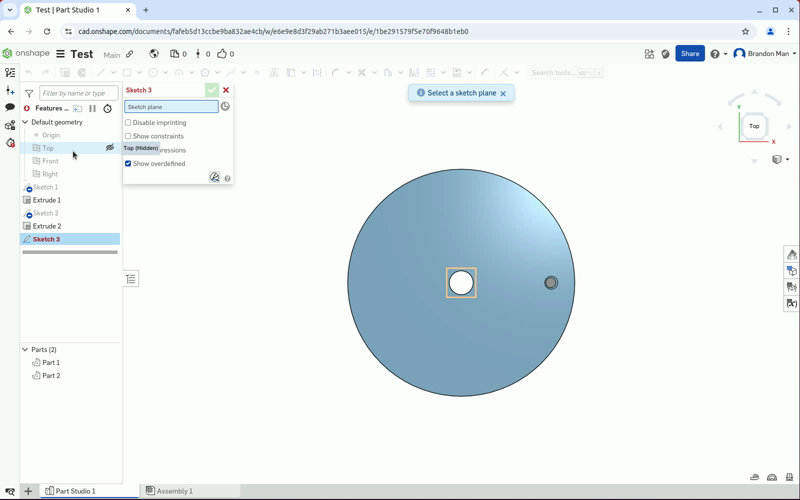
click(73, 150)
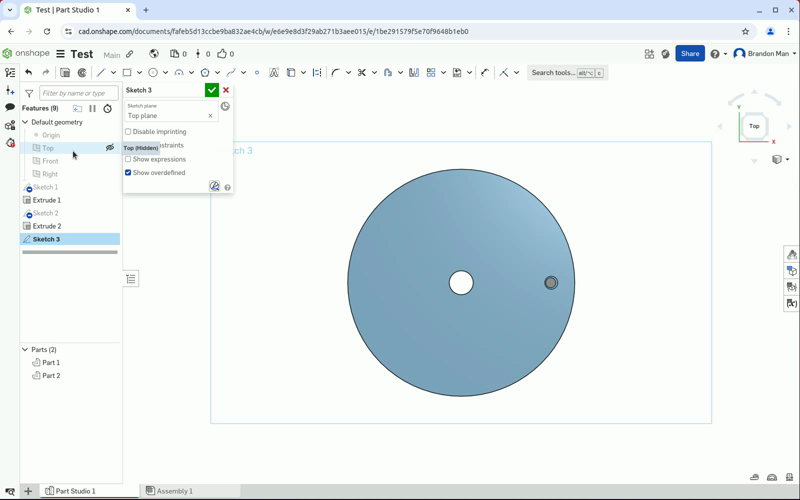
mouse_move(73, 352)
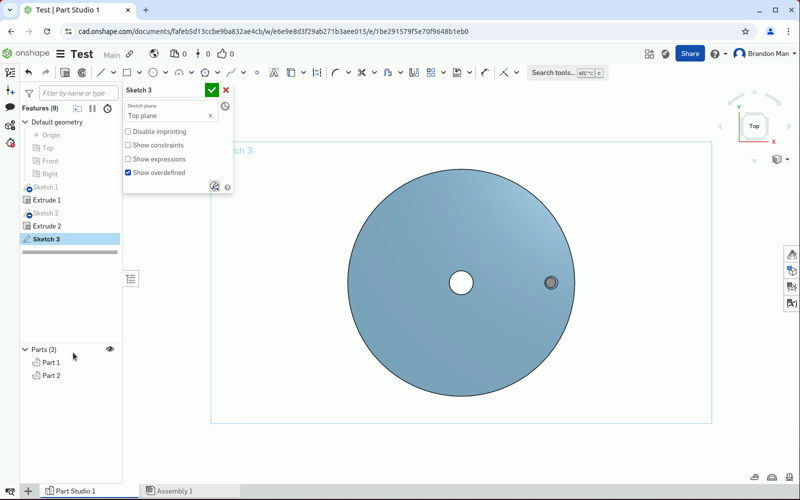
key(y)
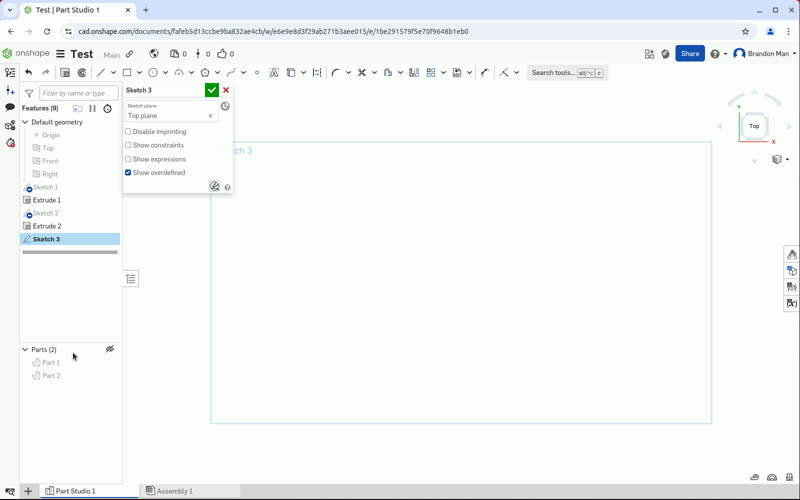
key(c)
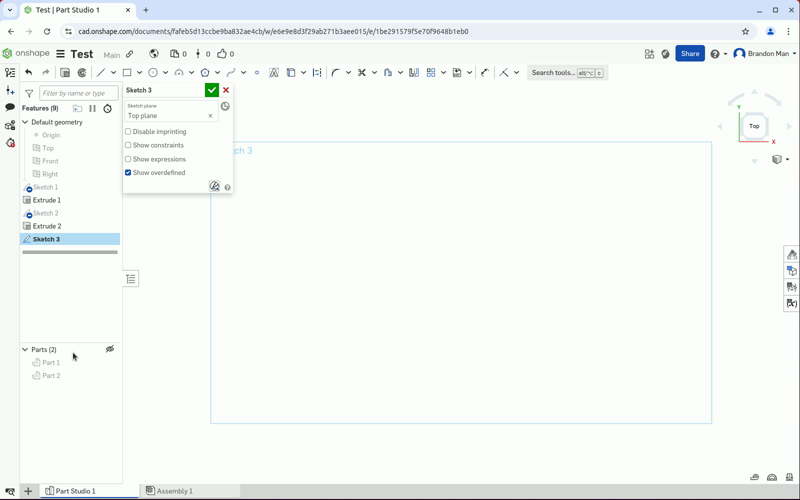
key_down(shift)
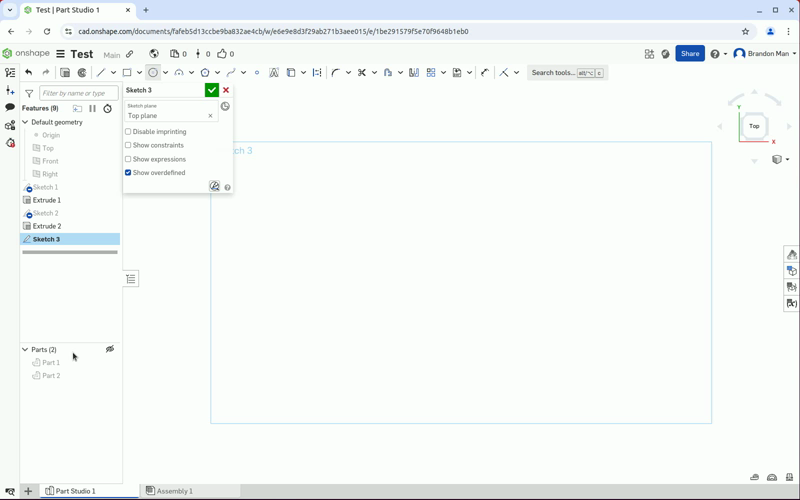
mouse_move(551, 282)
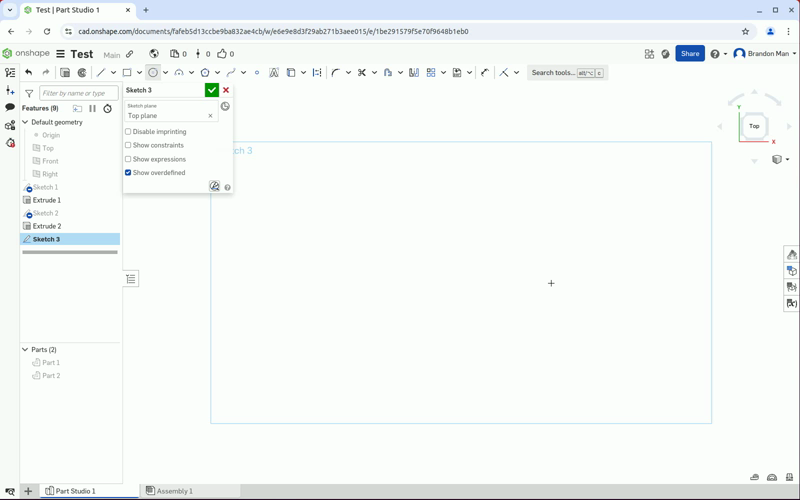
click(551, 282)
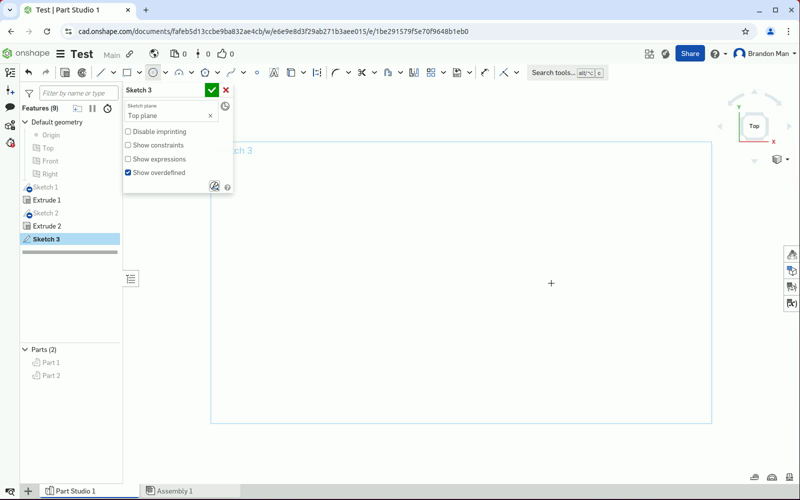
key_up(shift)
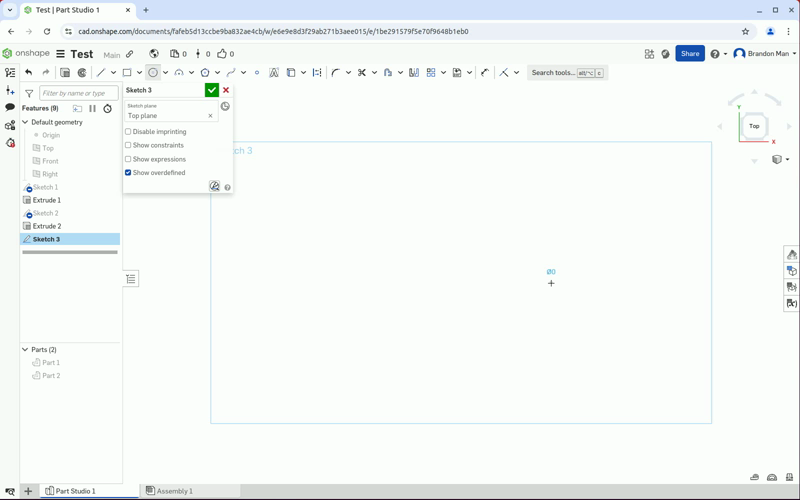
mouse_move(557, 282)
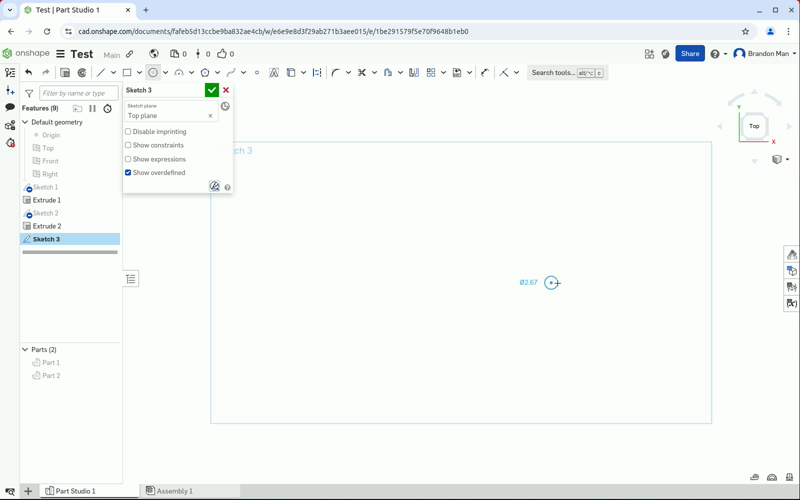
click(557, 282)
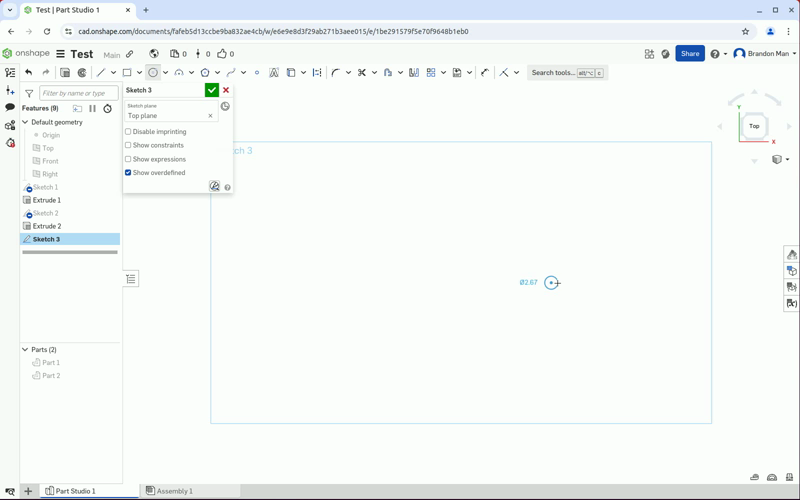
key(esc)
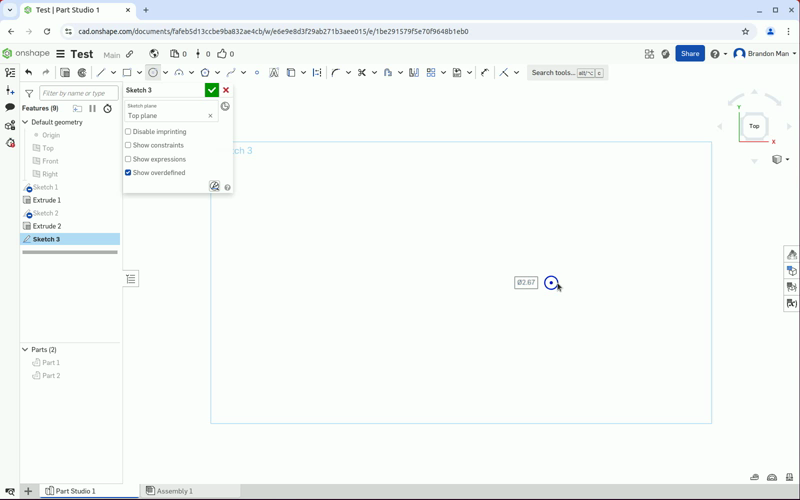
mouse_move(556, 285)
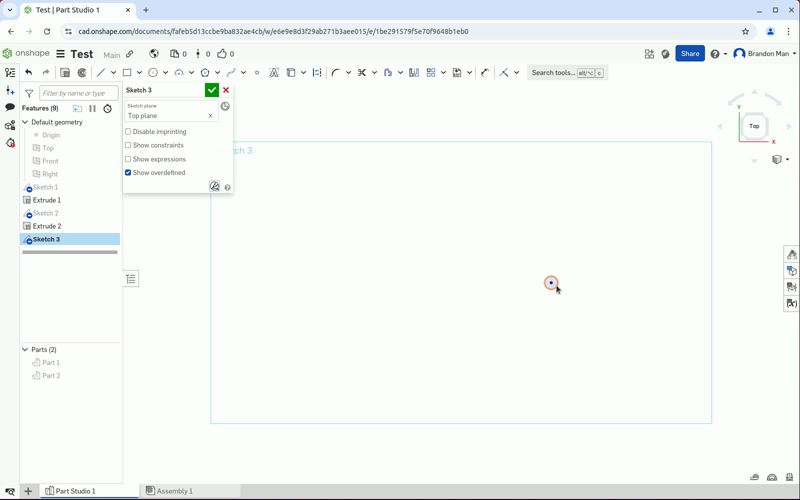
scroll(6)
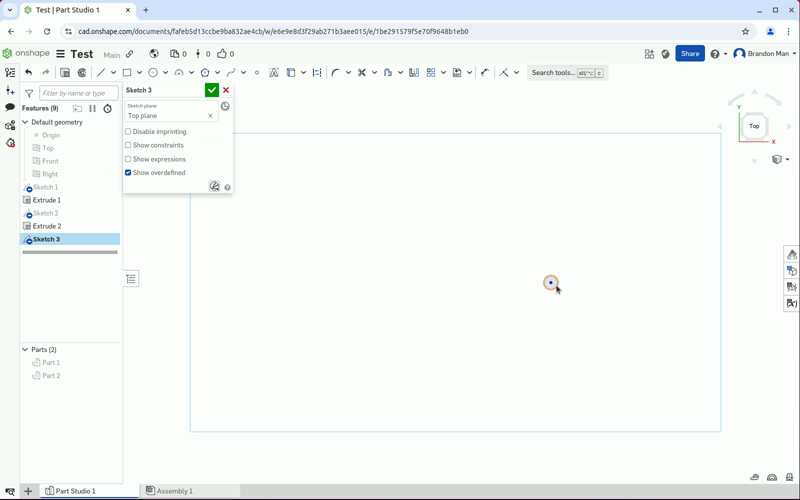
scroll(6)
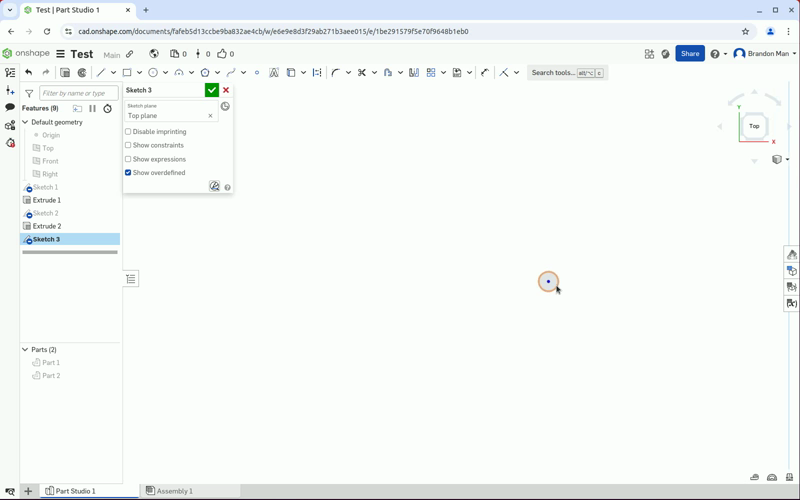
scroll(6)
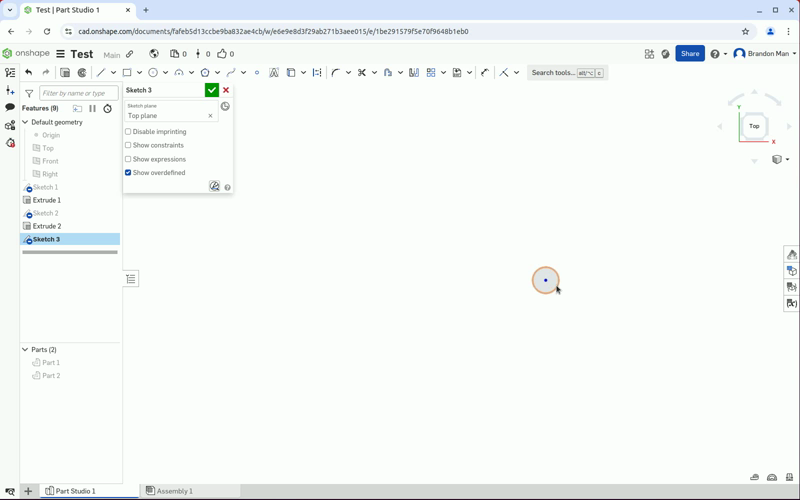
scroll(6)
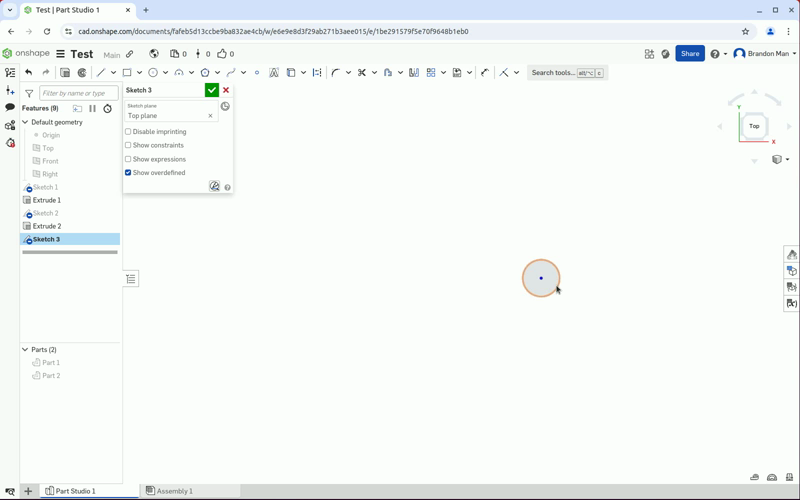
scroll(6)
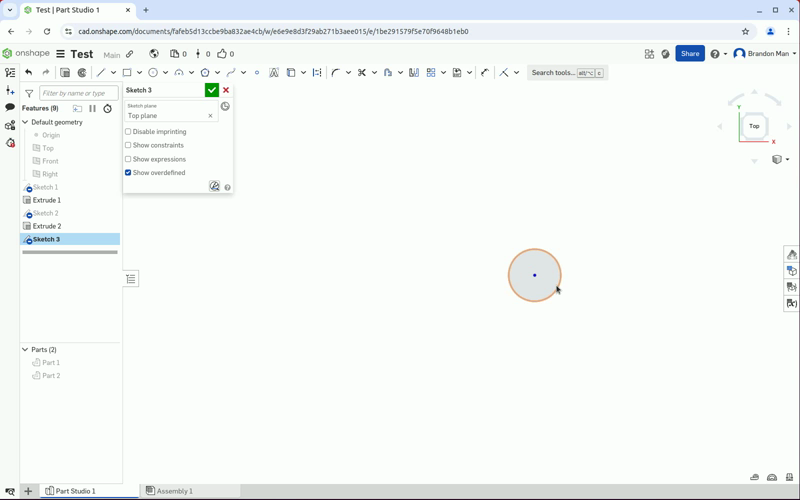
scroll(6)
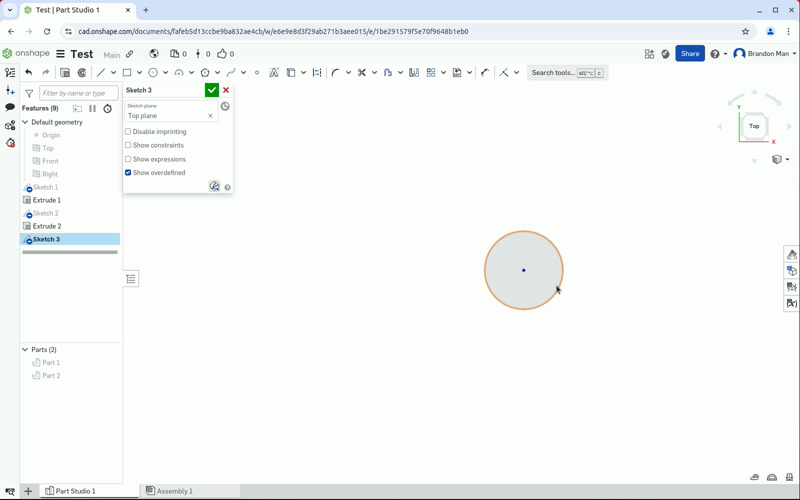
scroll(6)
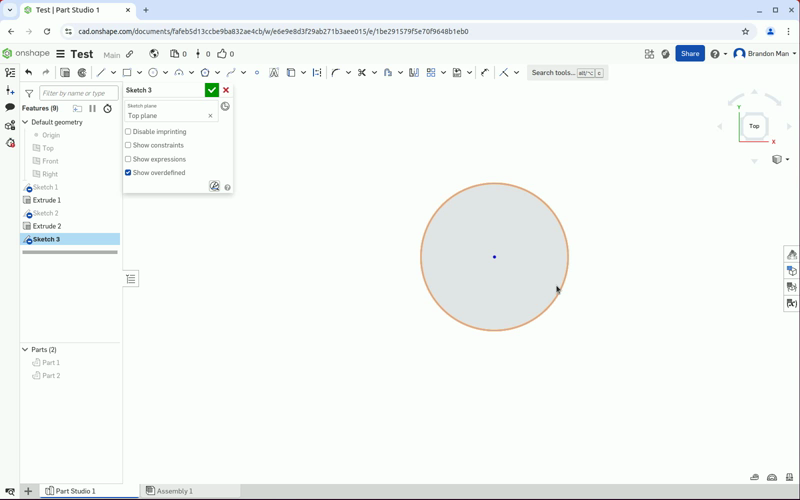
click(556, 285)
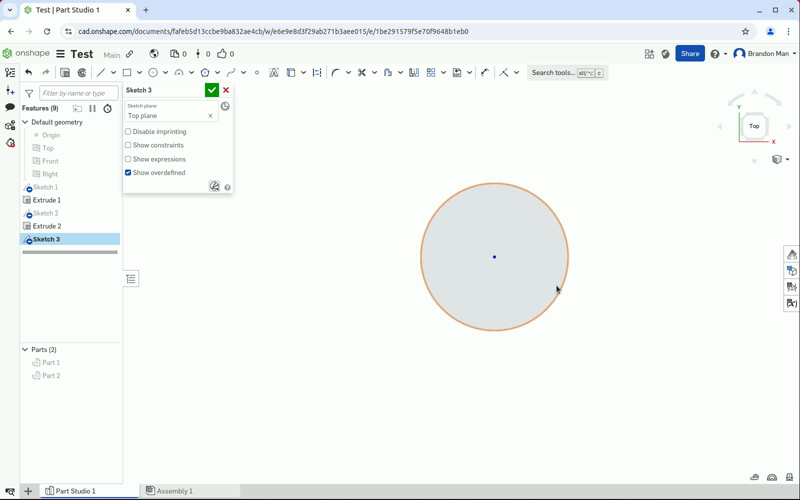
scroll(-6)
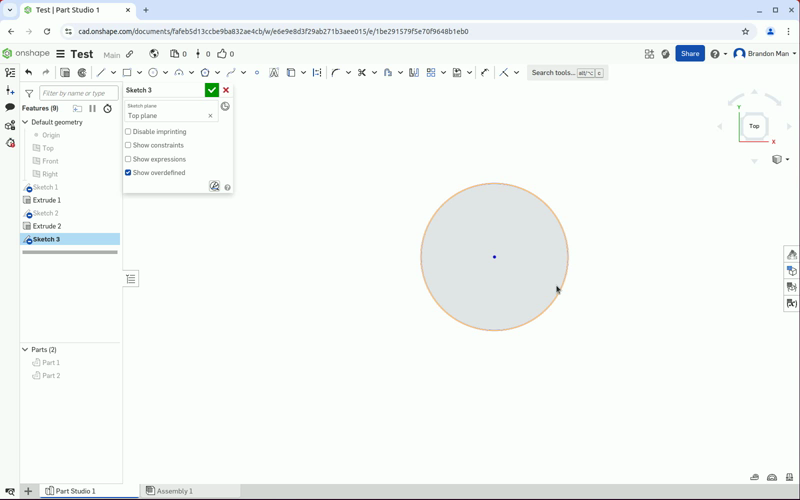
scroll(-6)
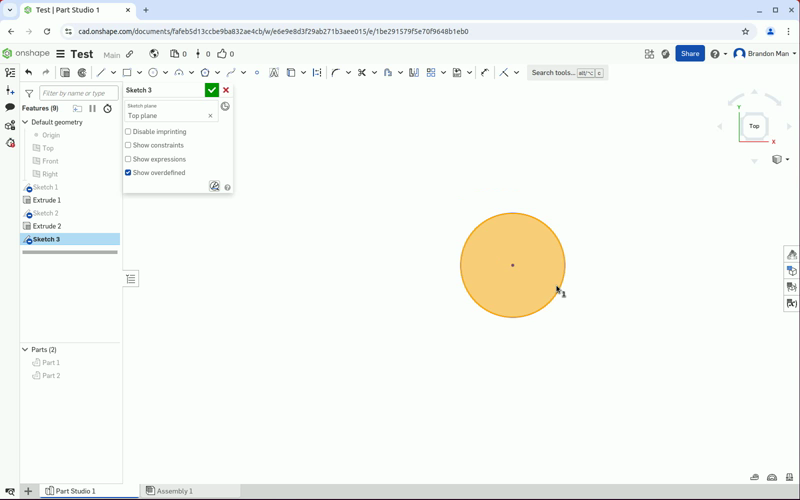
scroll(-6)
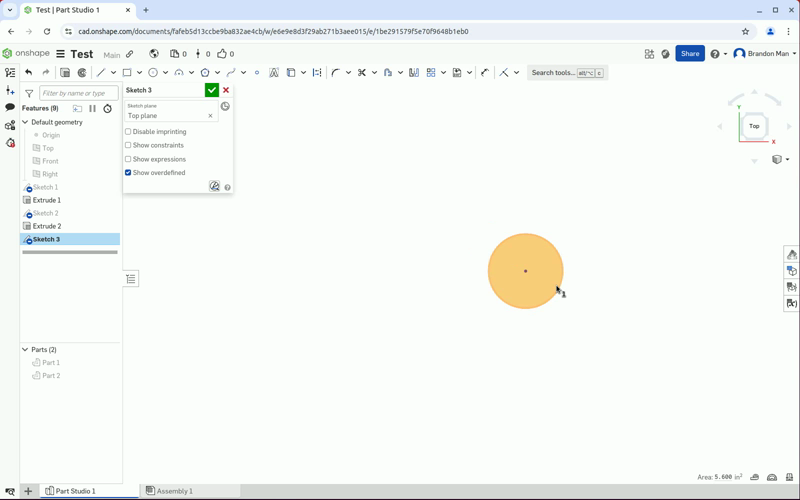
scroll(-6)
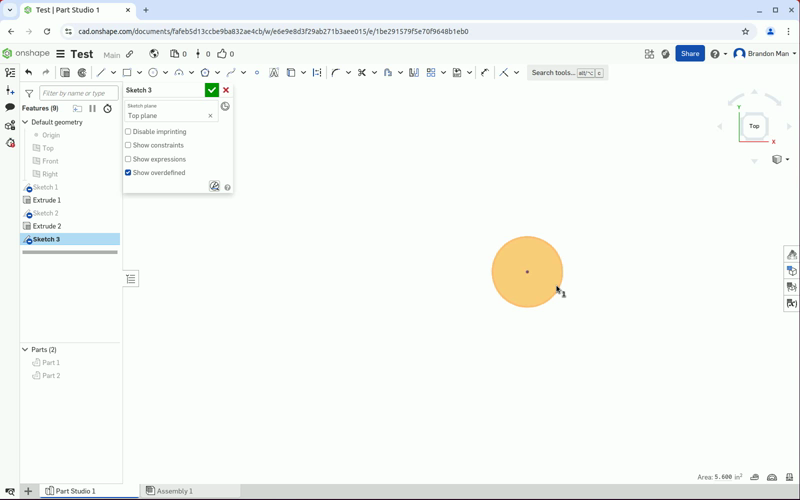
scroll(-6)
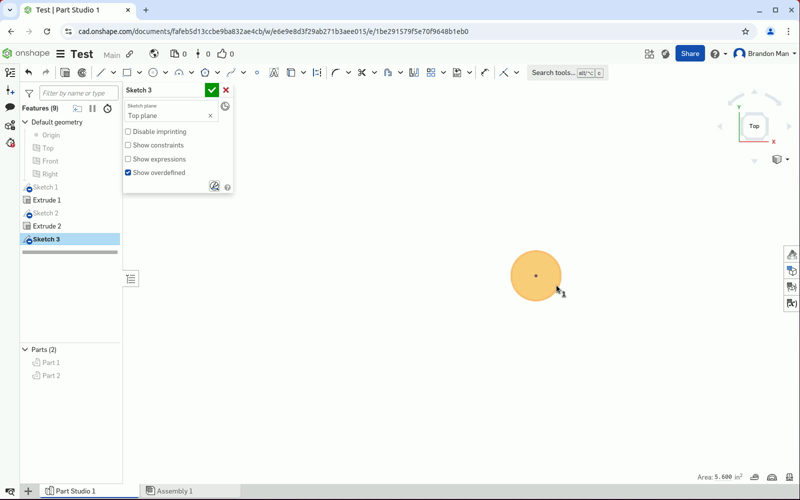
scroll(-6)
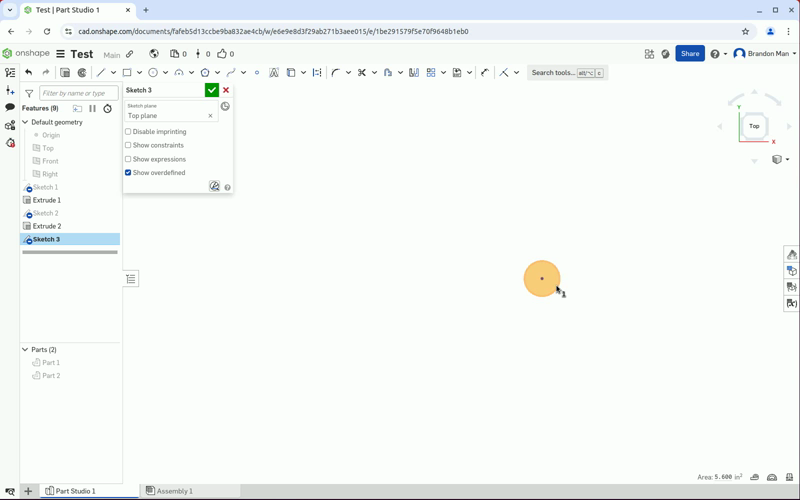
scroll(-6)
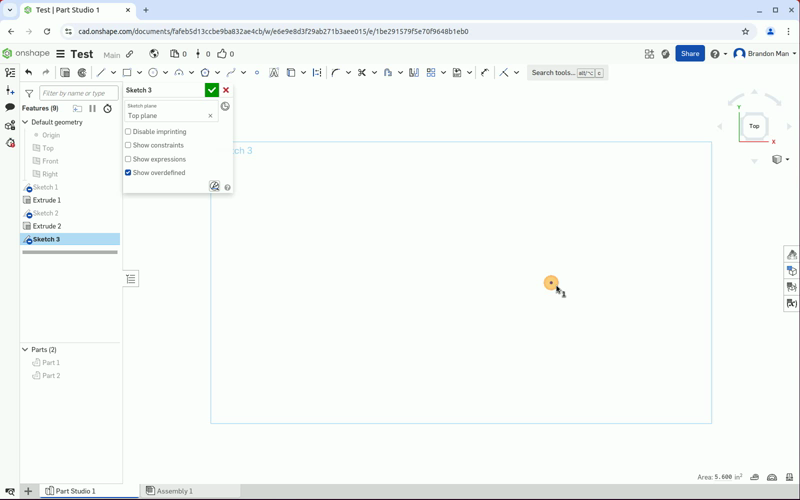
mouse_move(73, 352)
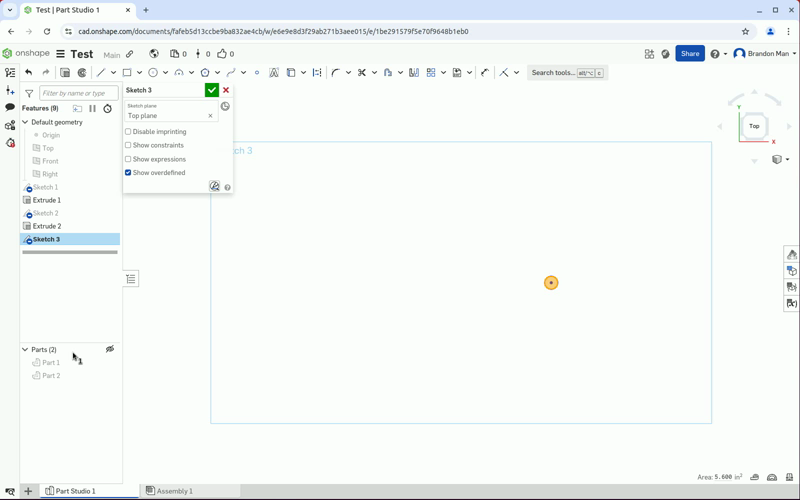
key(shift+y)
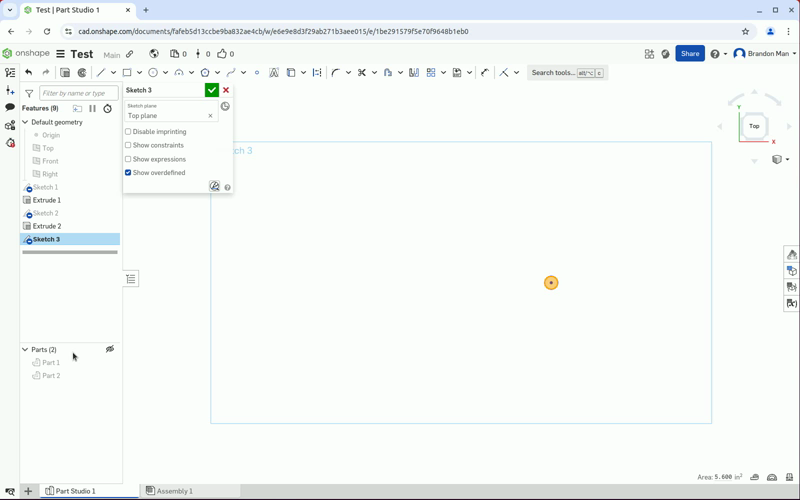
key(shift+e)
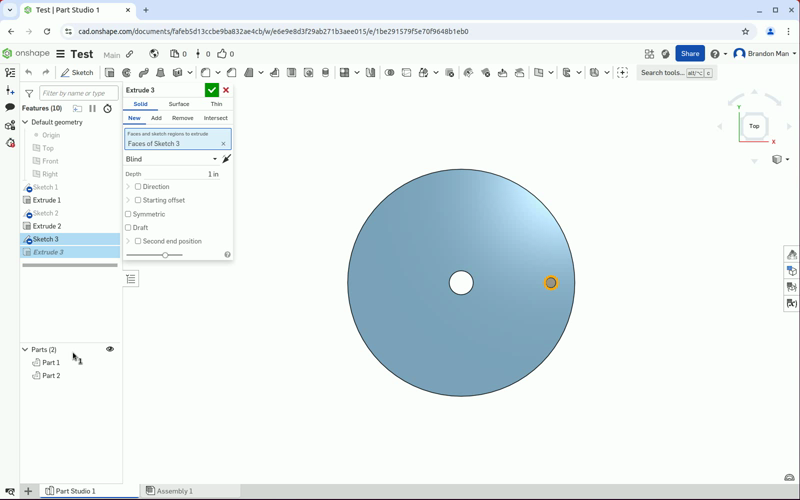
mouse_move(143, 106)
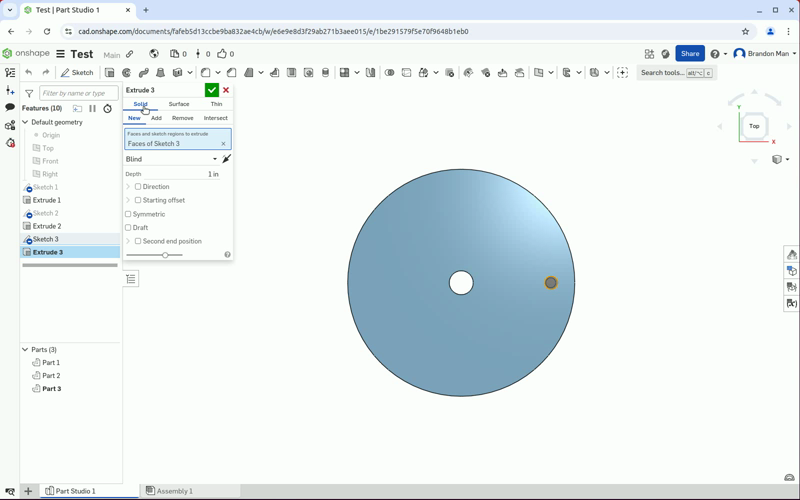
click(143, 106)
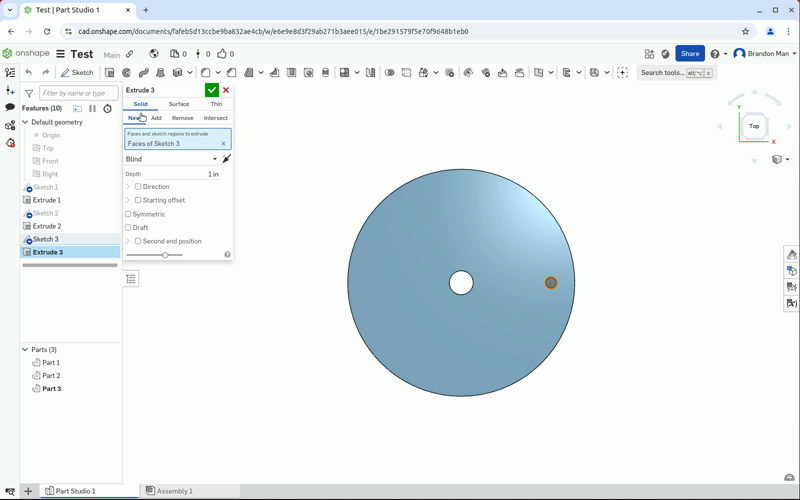
mouse_move(137, 120)
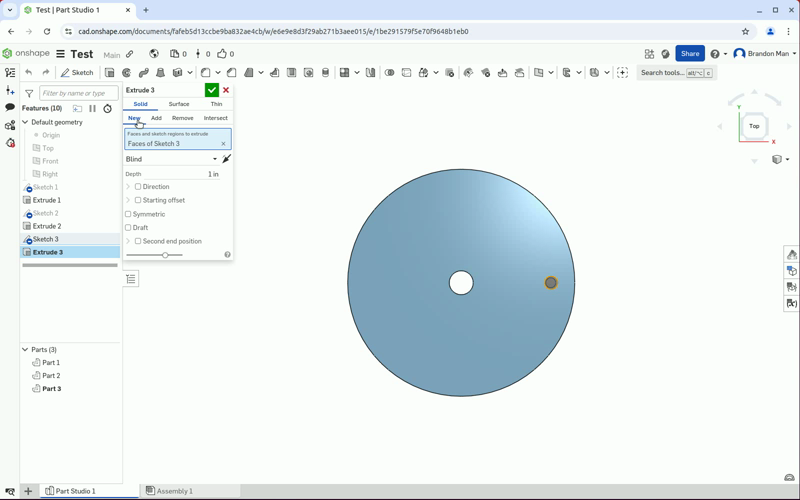
click(137, 120)
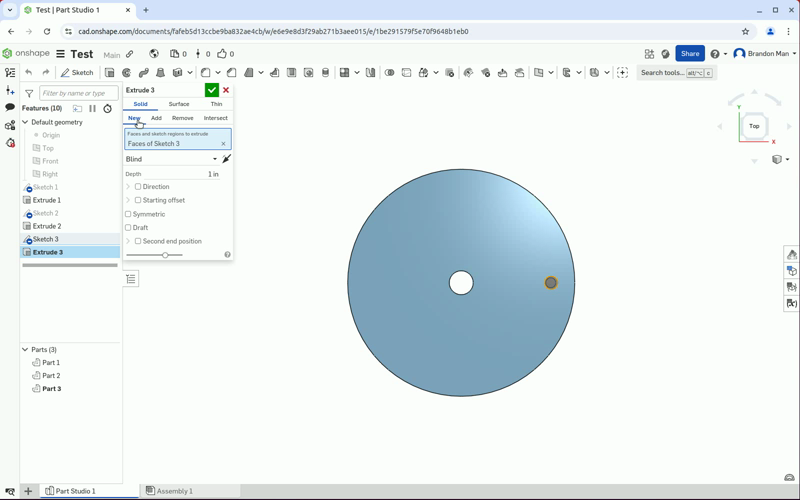
key(tab, 4)
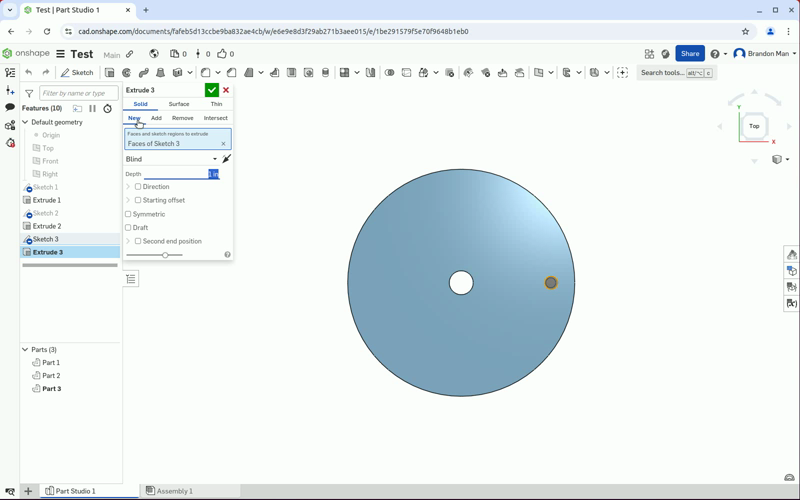
text(6.981)
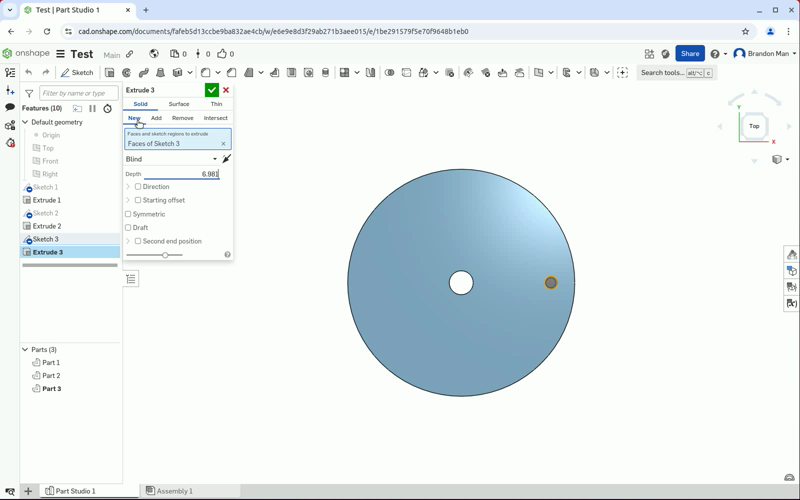
key(enter)
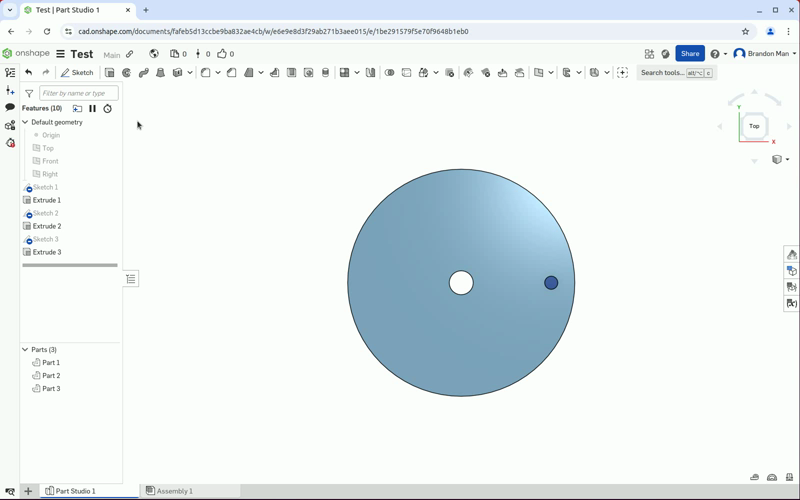
key(shift+h)
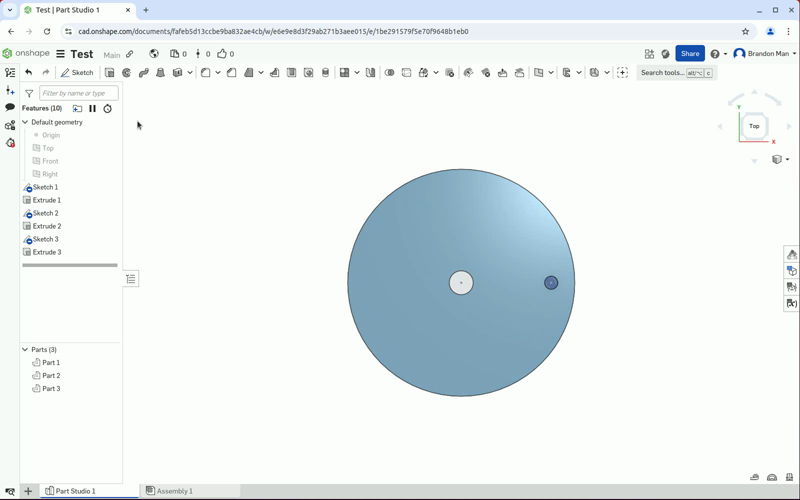
key(shift+h)
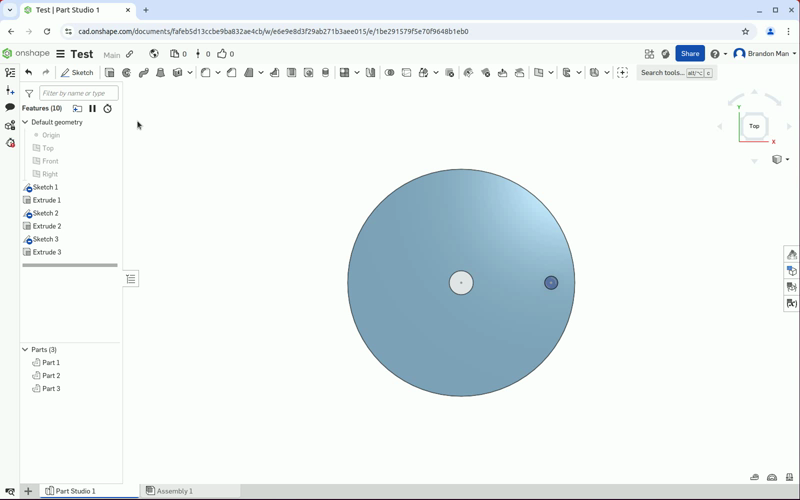
key(shift+7)
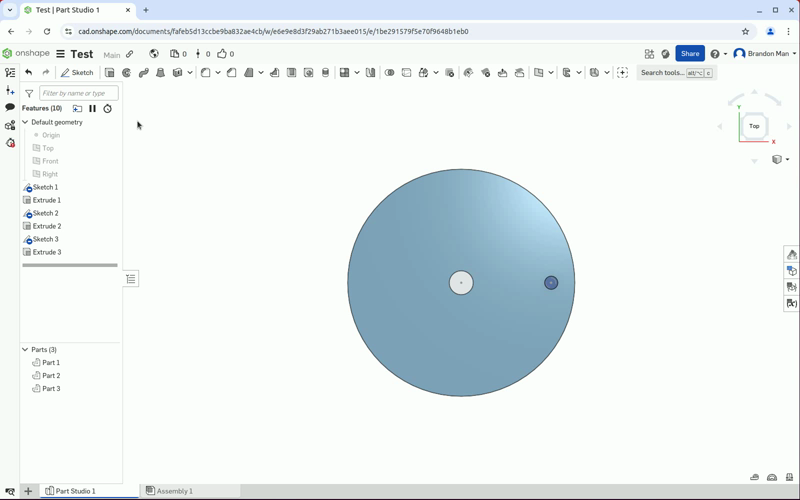
key(up, 3)
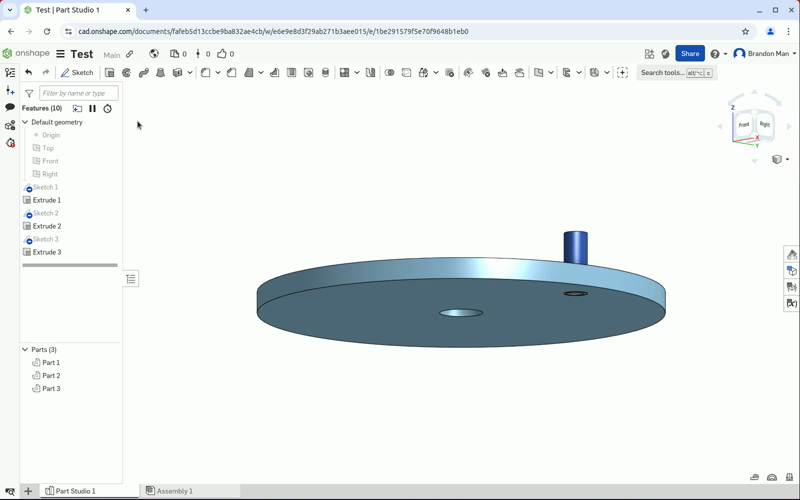
key(left, 3)
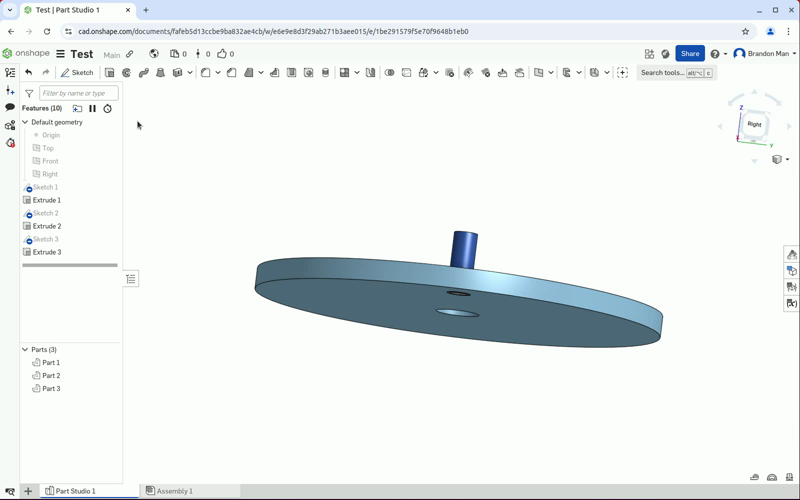
key(right, 3)
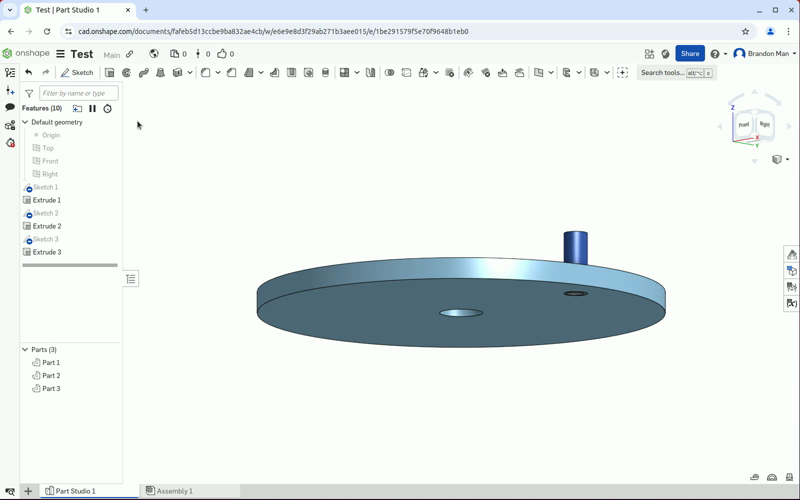
key(down, 3)
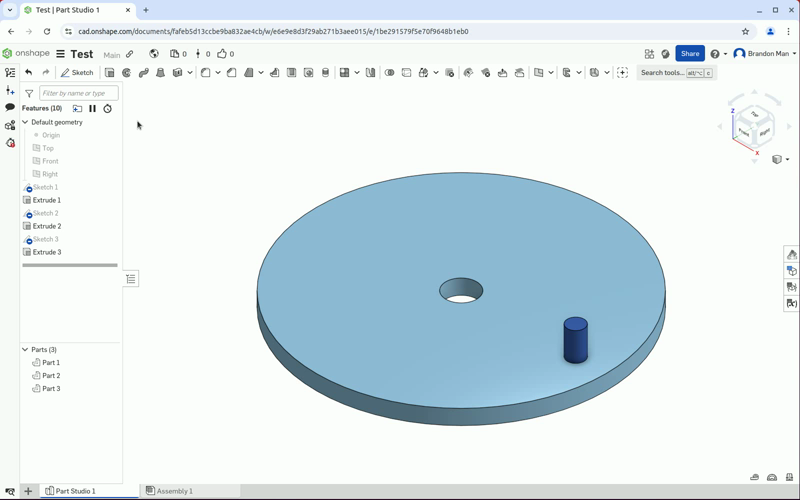
mouse_move(73, 189)
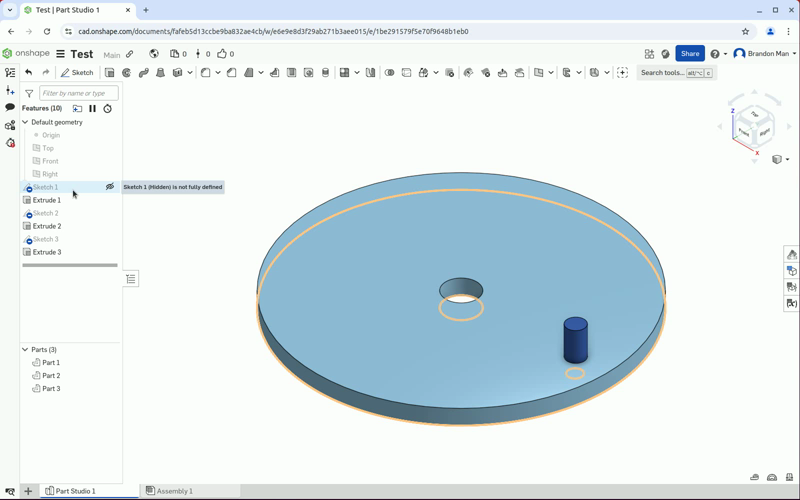
click(73, 189)